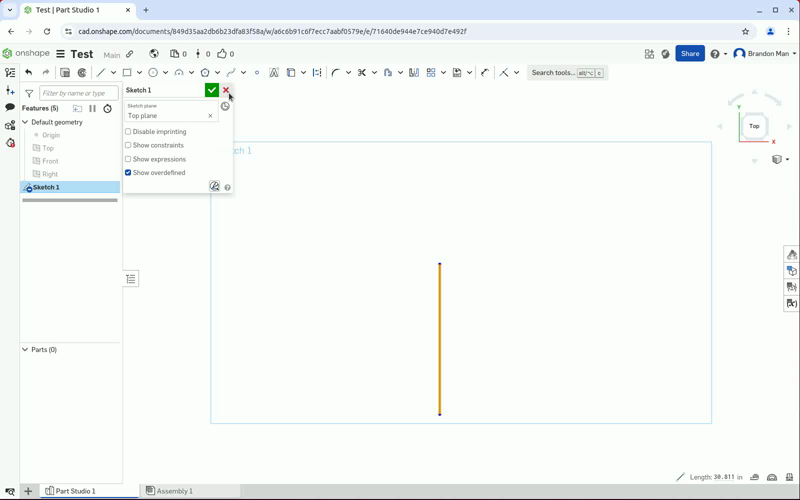
key(shift+h)
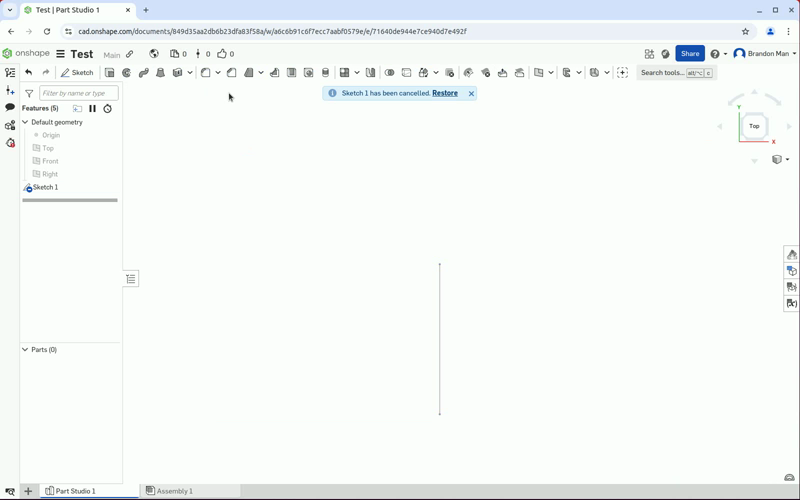
key(shift+s)
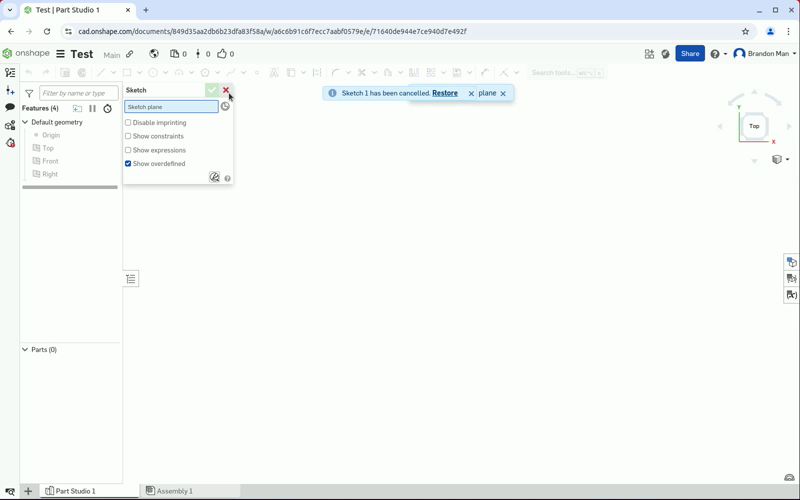
mouse_move(73, 150)
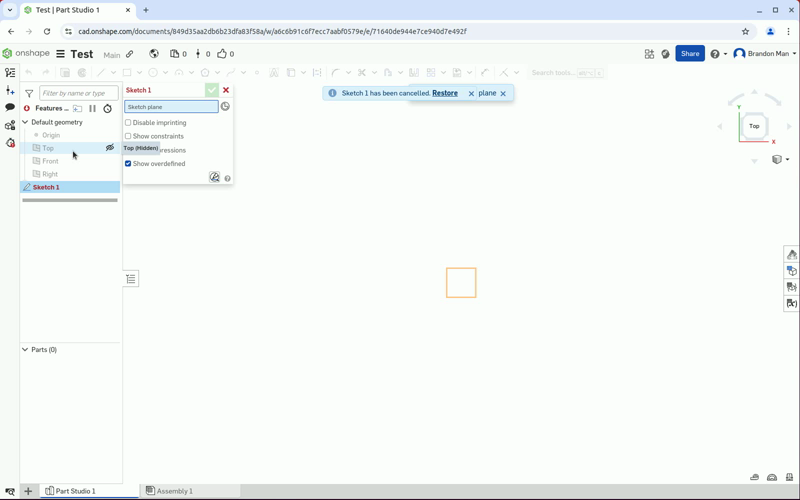
click(73, 150)
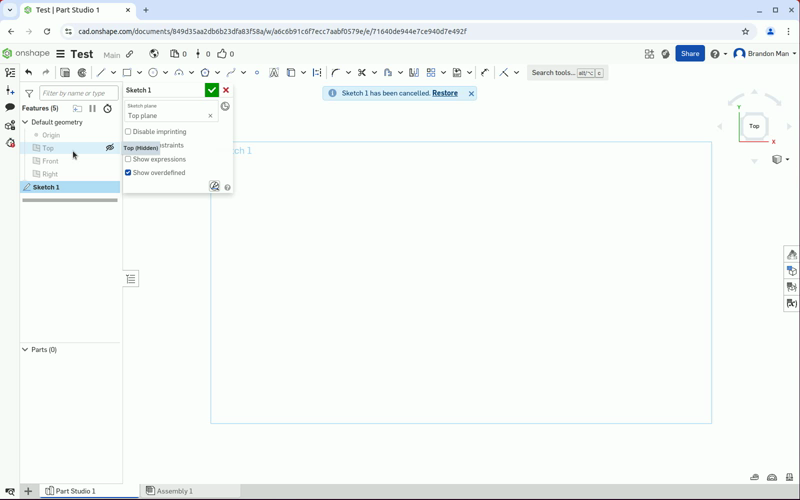
mouse_move(73, 352)
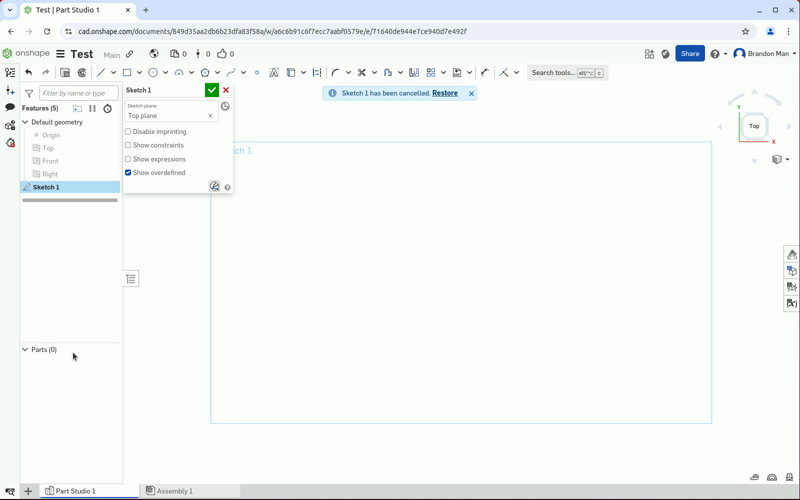
key(y)
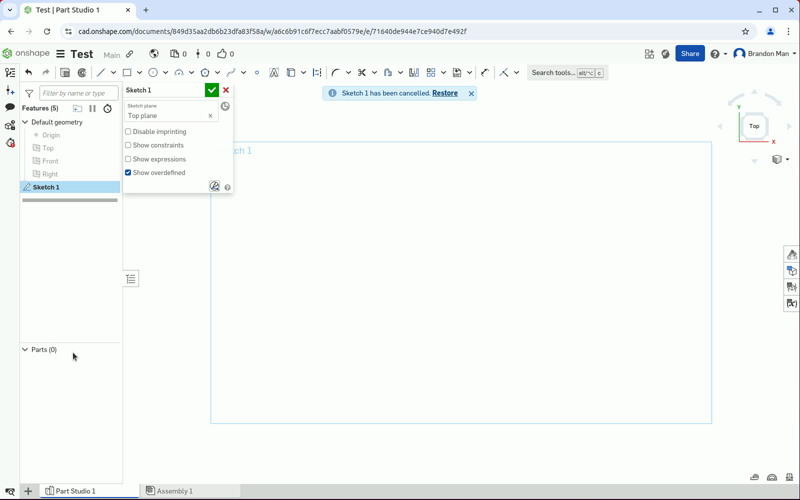
key(l)
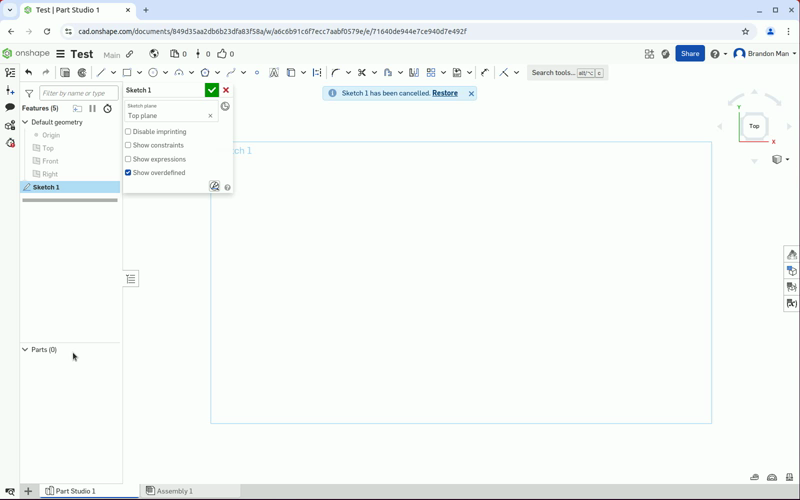
key_down(shift)
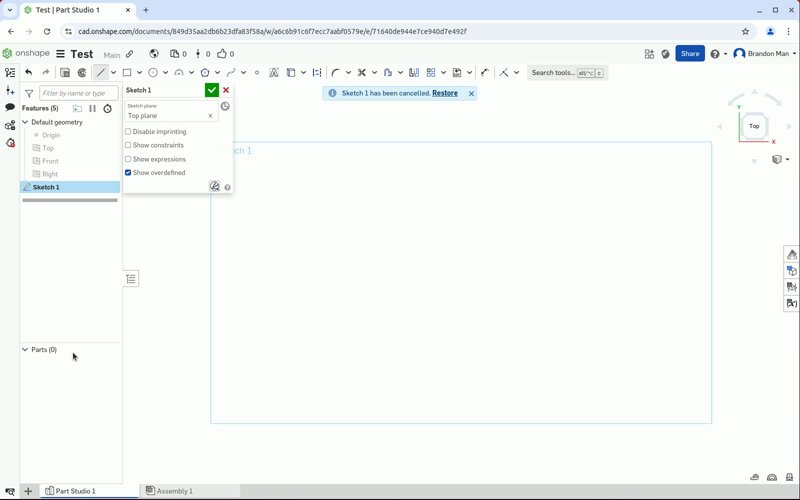
mouse_move(348, 304)
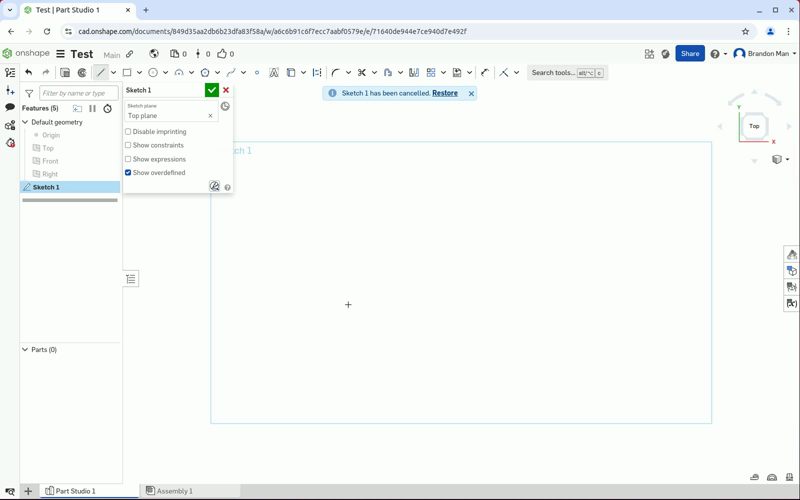
click(348, 304)
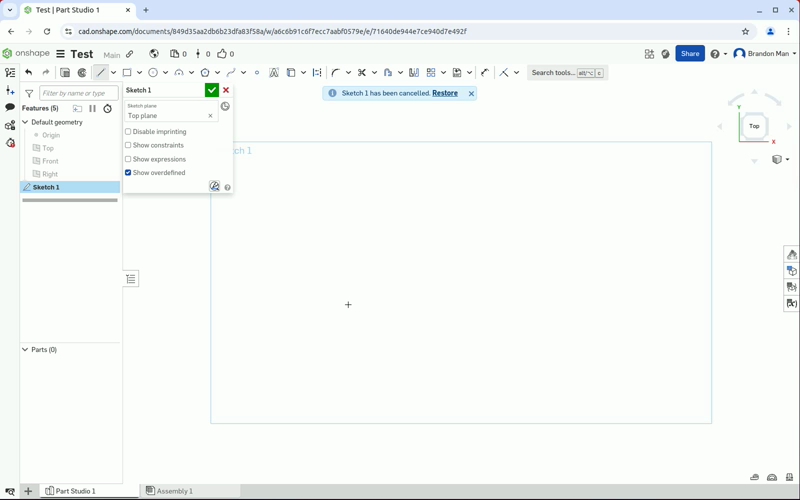
key_up(shift)
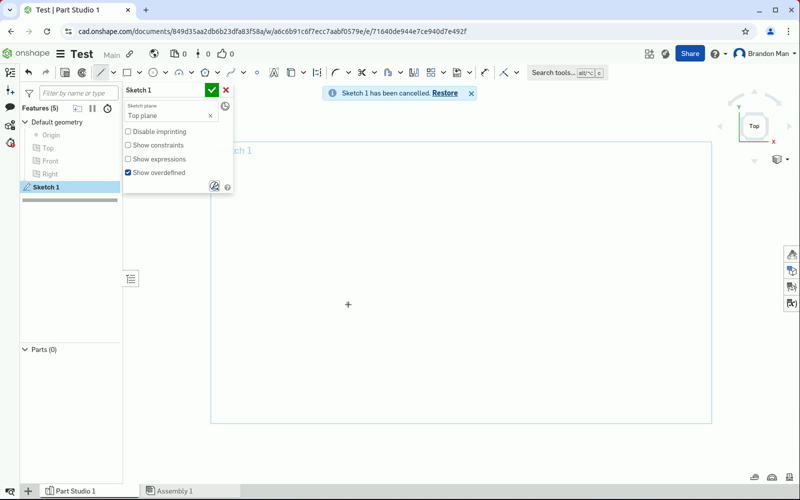
key_down(shift)
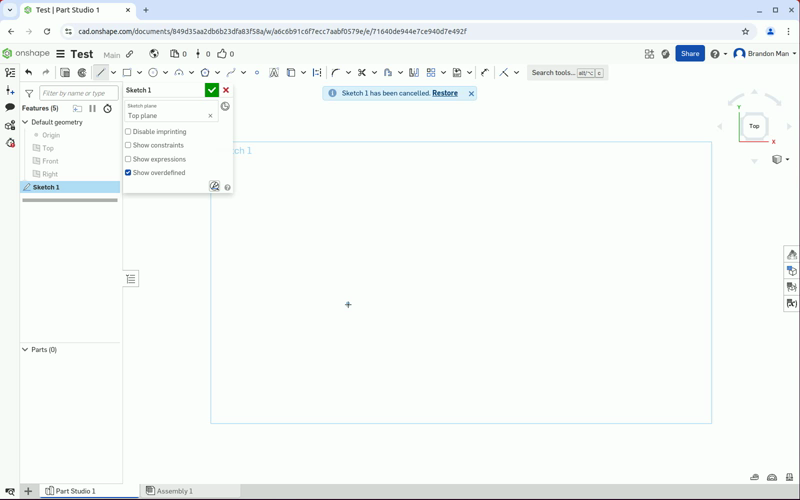
mouse_move(572, 304)
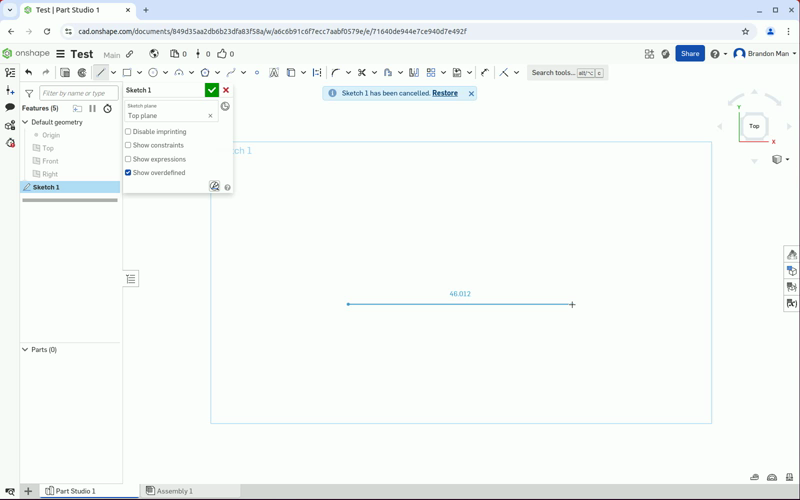
click(572, 304)
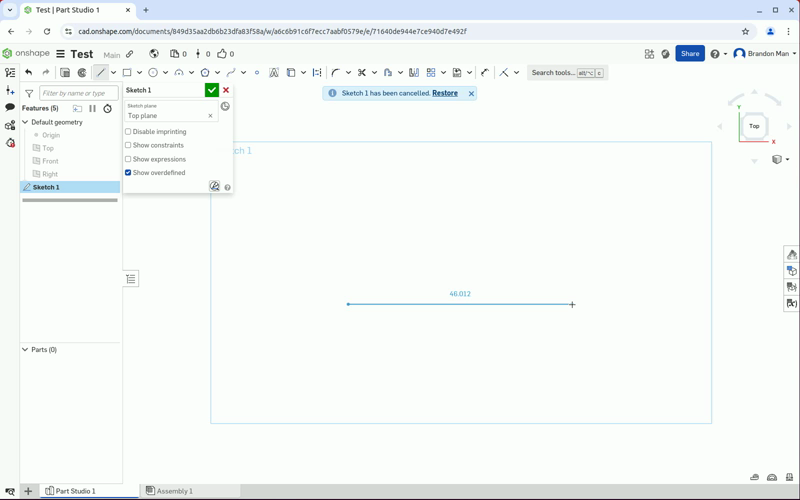
key_up(shift)
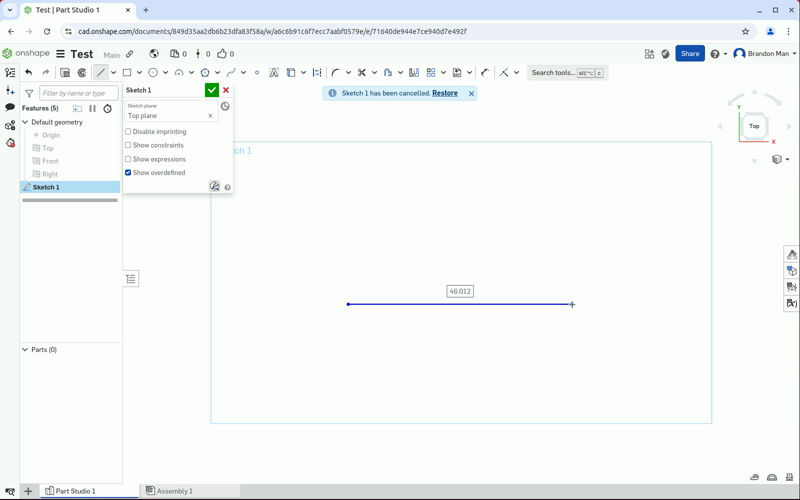
key_down(shift)
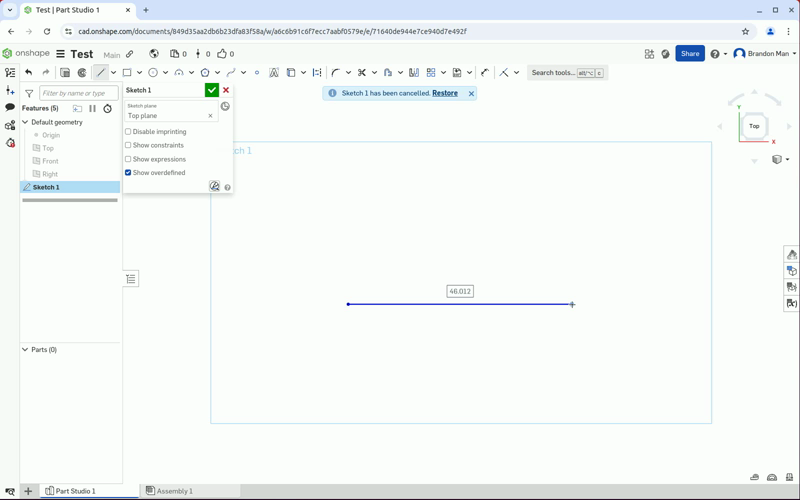
mouse_move(589, 304)
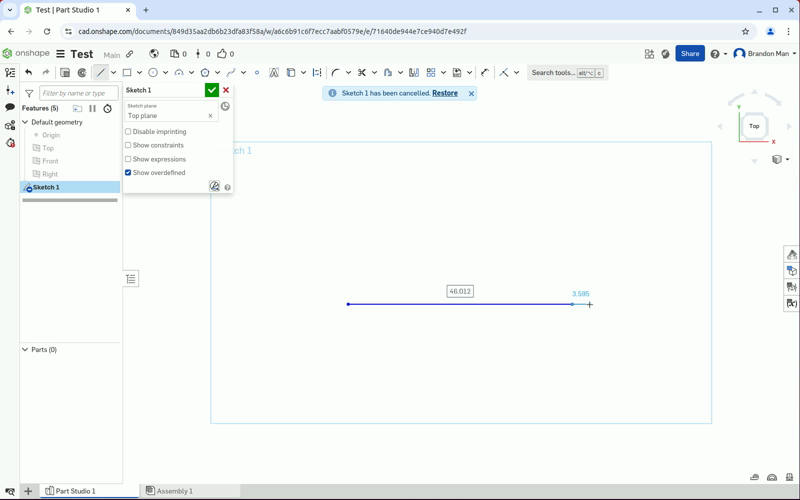
mouse_move(572, 261)
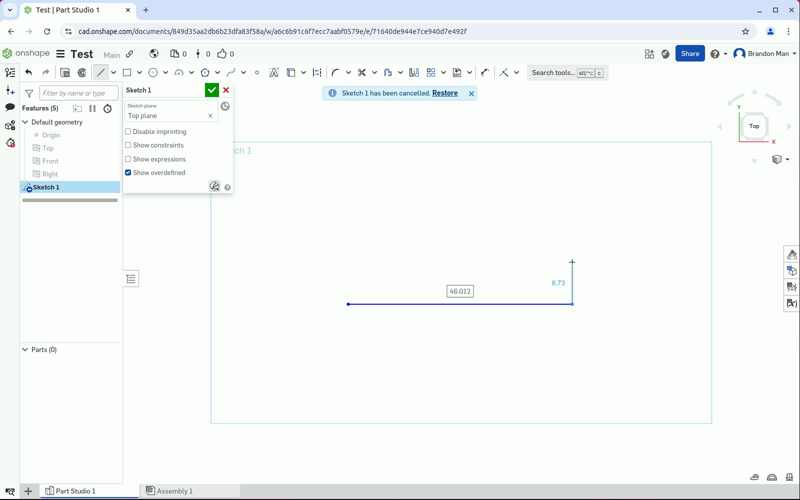
click(572, 261)
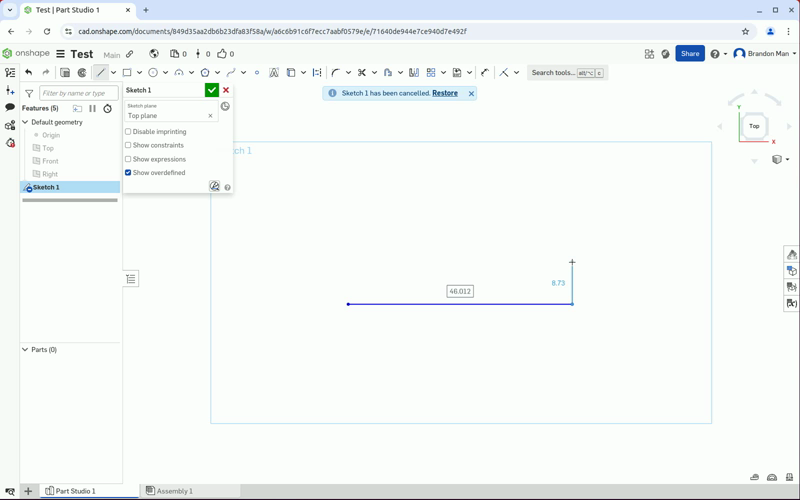
key_up(shift)
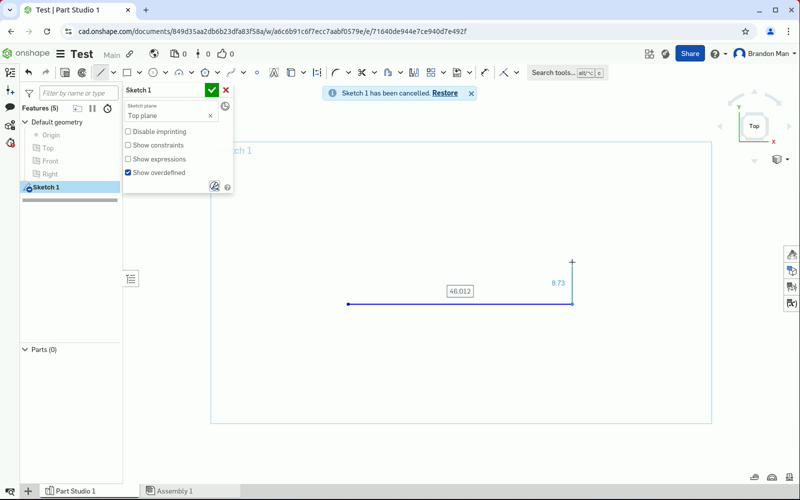
key_down(shift)
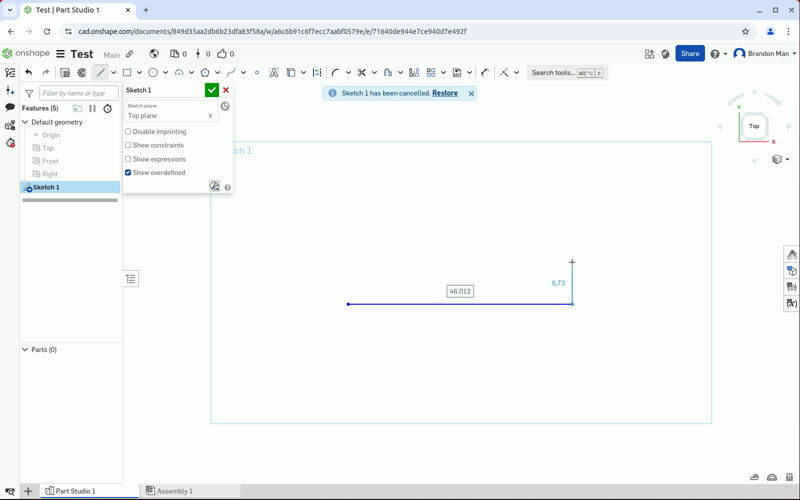
mouse_move(348, 261)
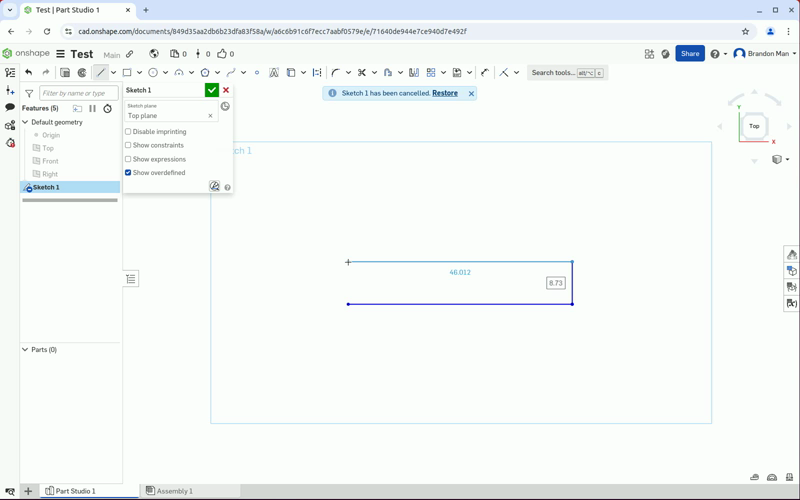
click(348, 261)
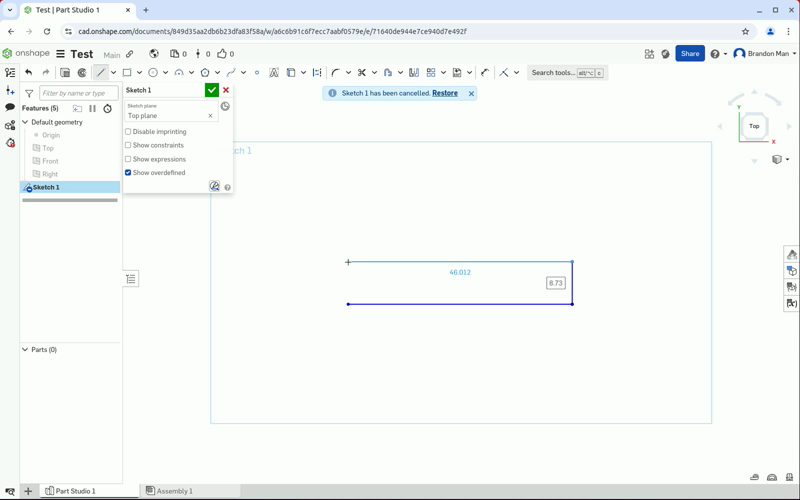
key_up(shift)
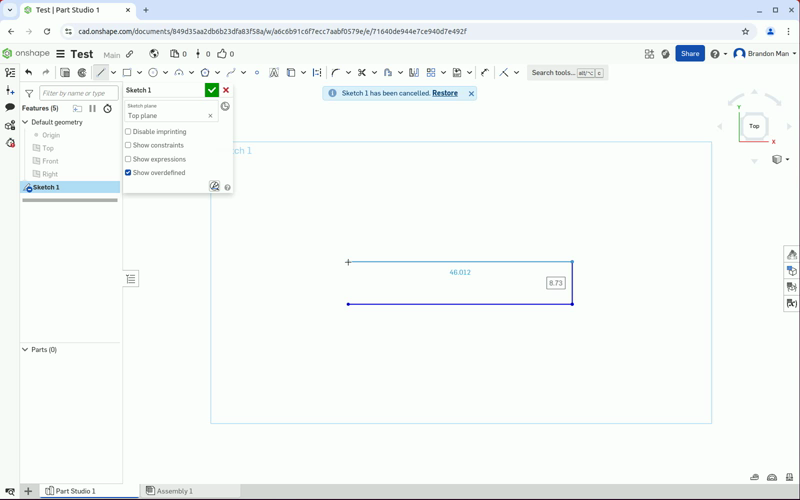
mouse_move(378, 261)
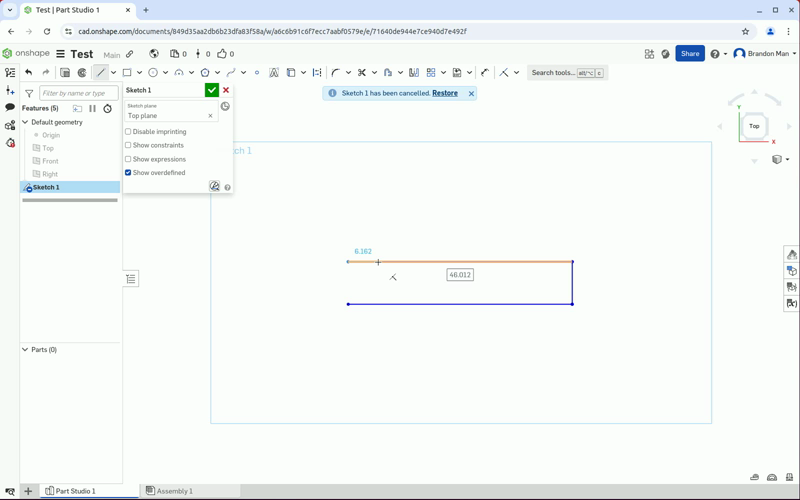
key_down(shift)
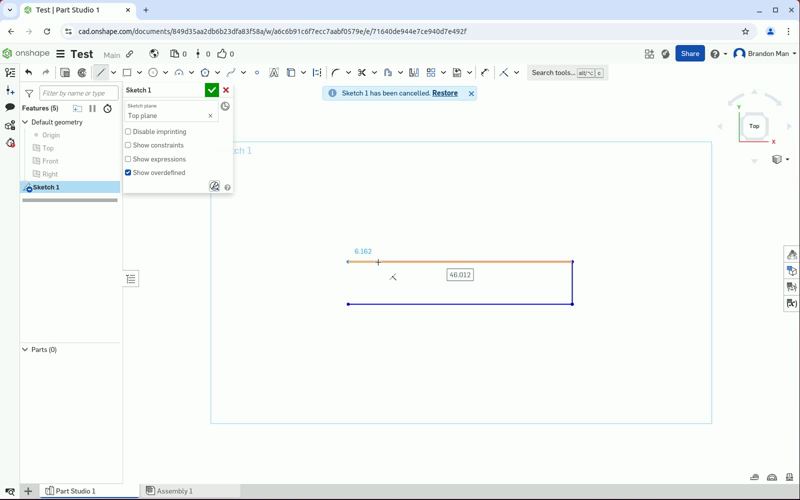
mouse_move(348, 304)
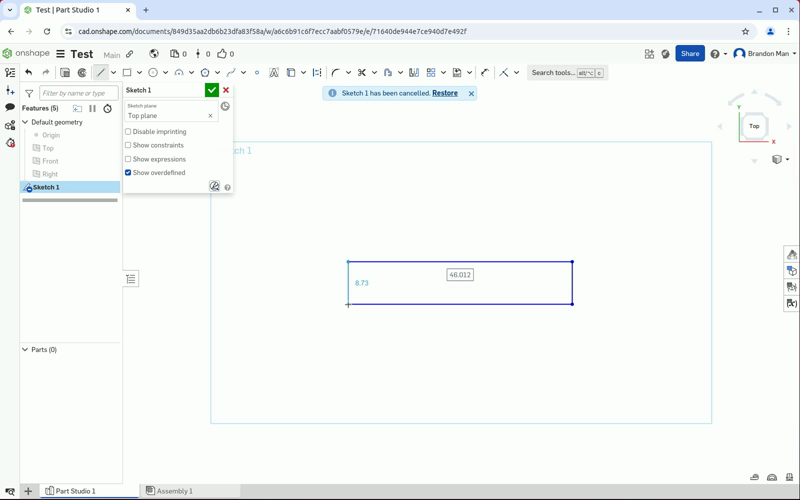
key_up(shift)
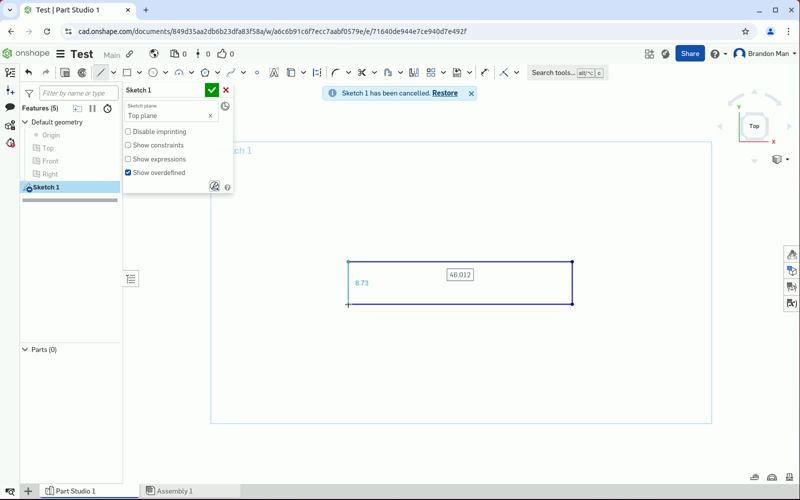
click(348, 304)
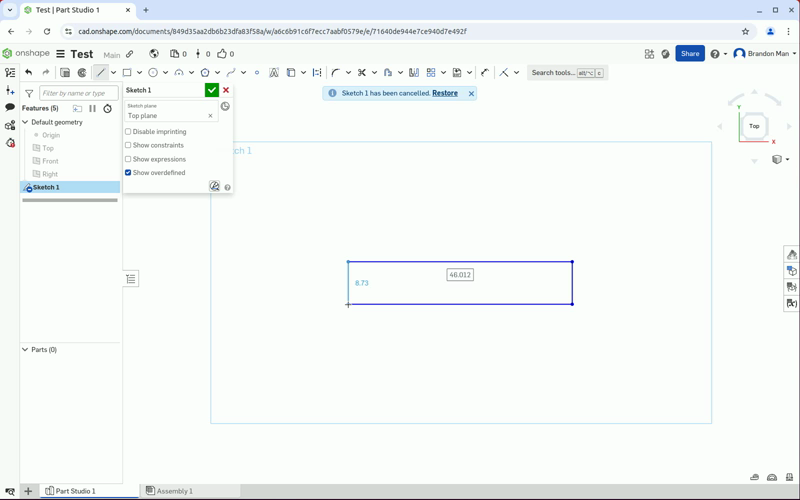
key(esc)
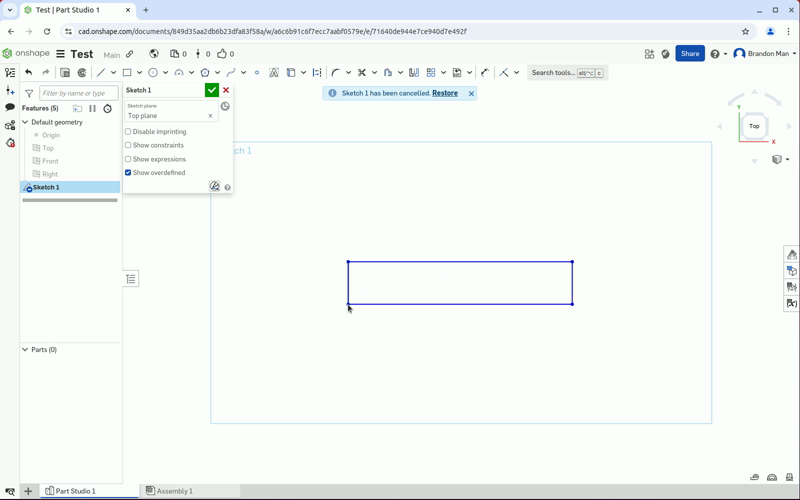
mouse_move(526, 272)
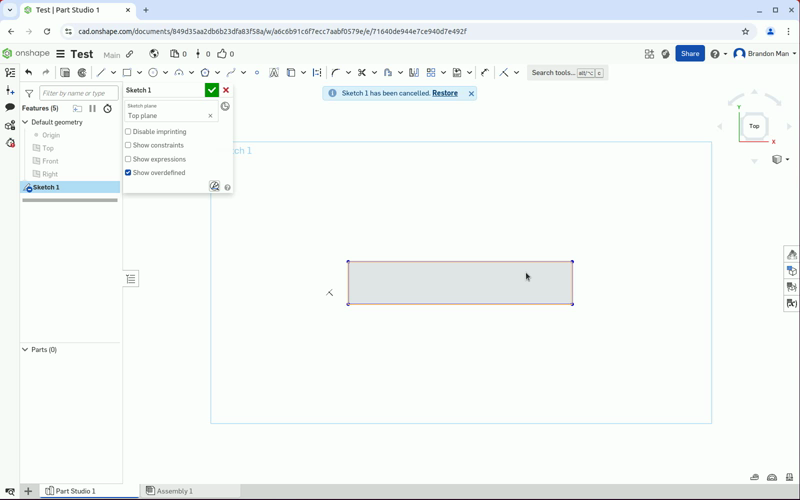
click(526, 272)
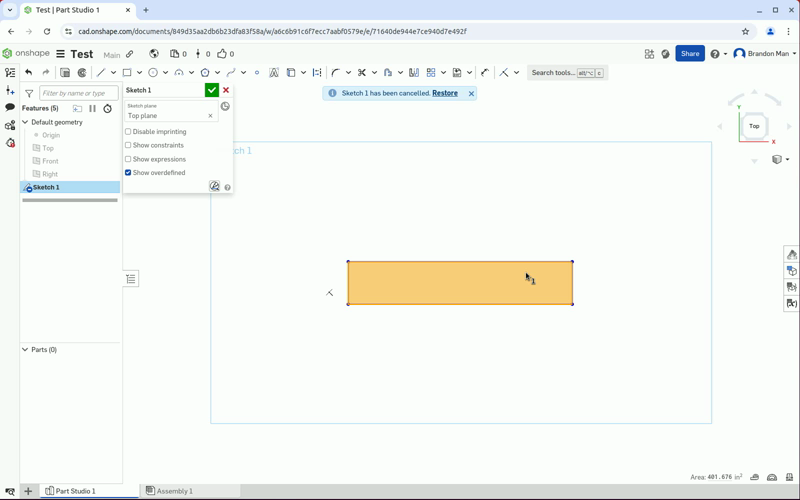
mouse_move(73, 352)
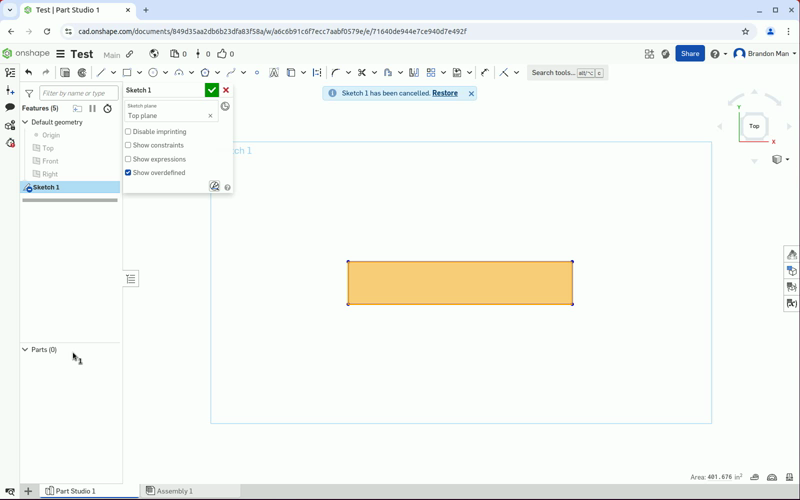
key(shift+y)
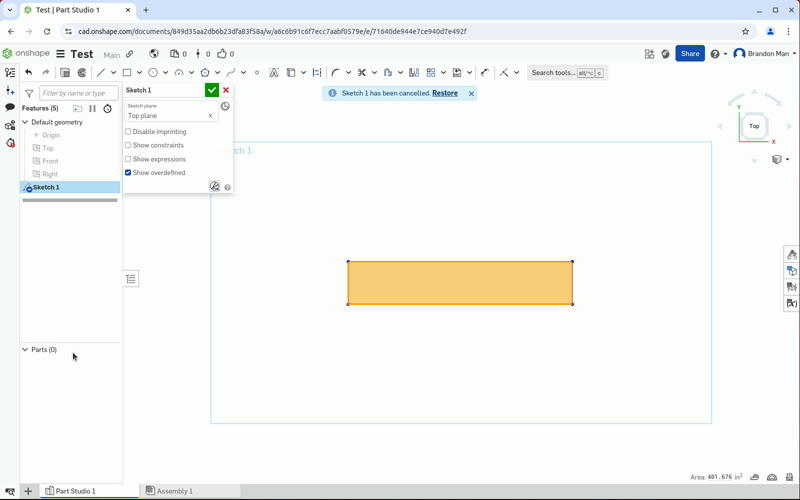
key(shift+e)
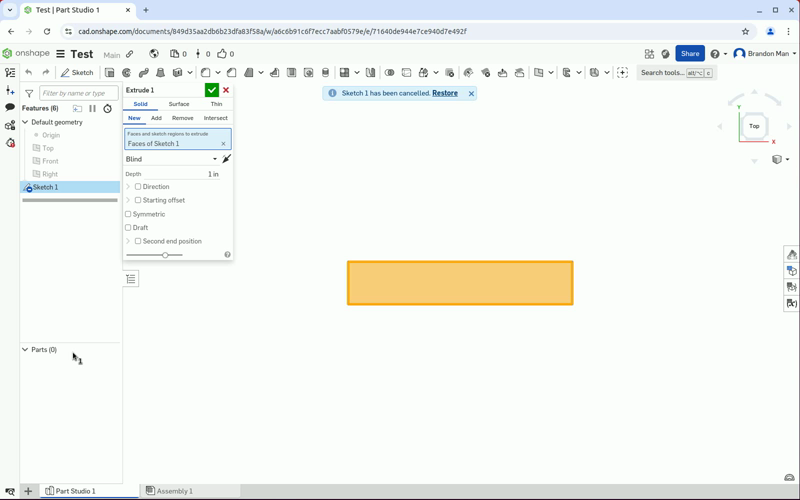
mouse_move(143, 106)
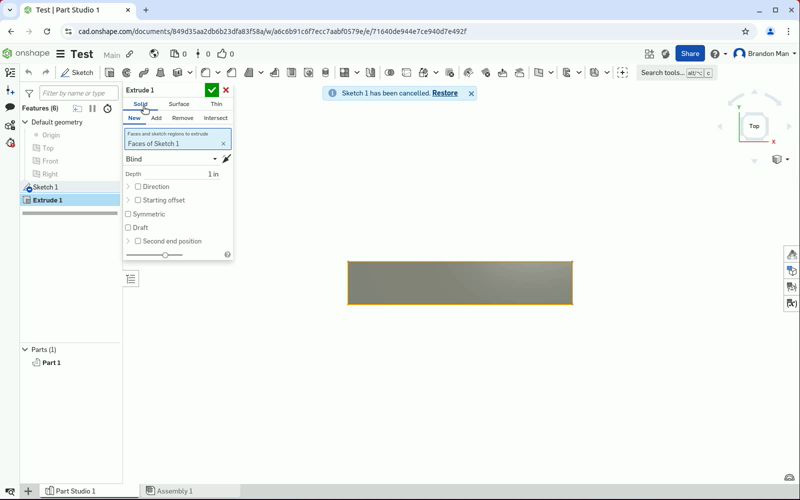
click(143, 106)
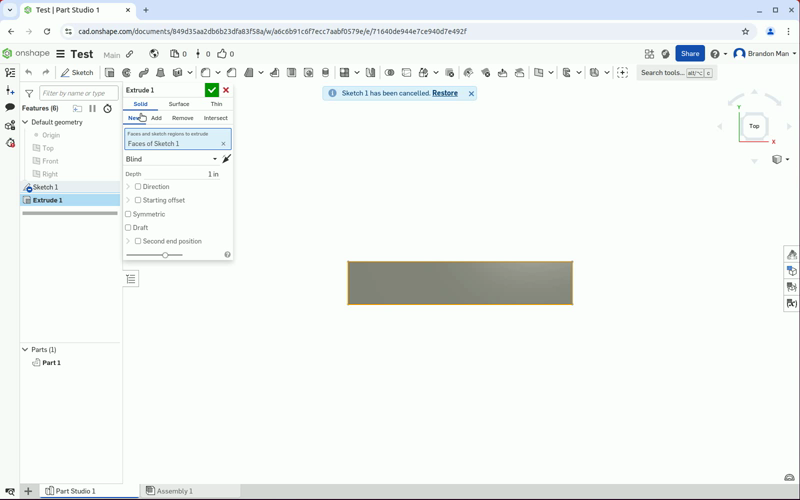
mouse_move(137, 120)
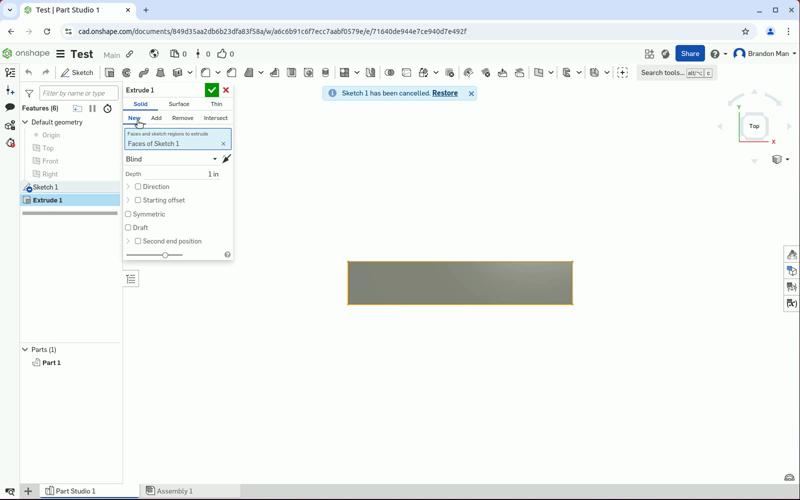
click(137, 120)
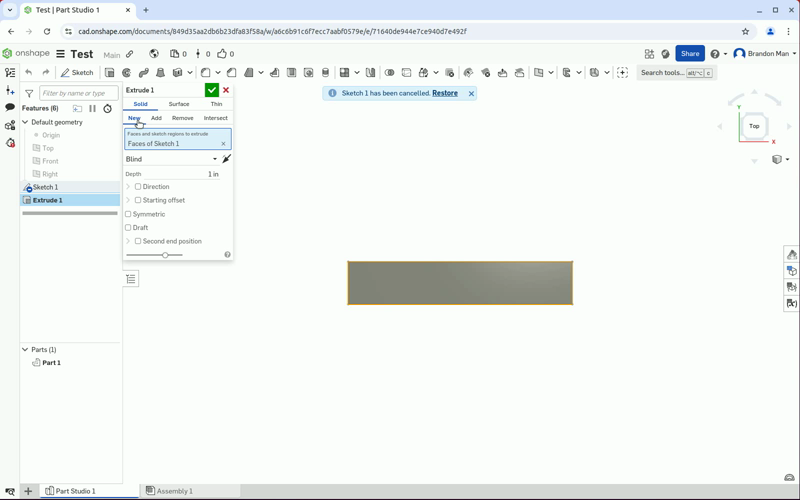
key(tab, 4)
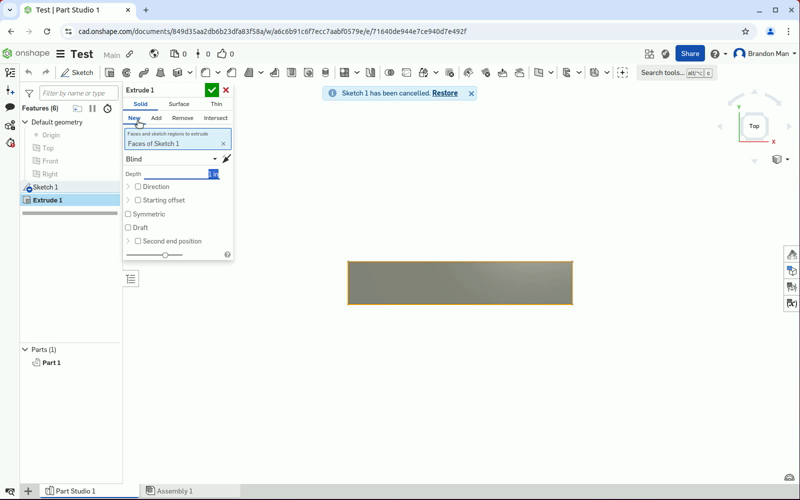
text(0.241)
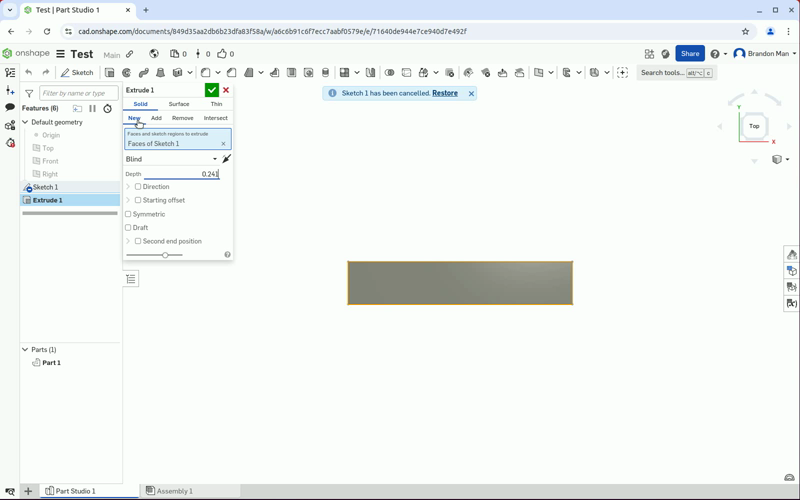
key(enter)
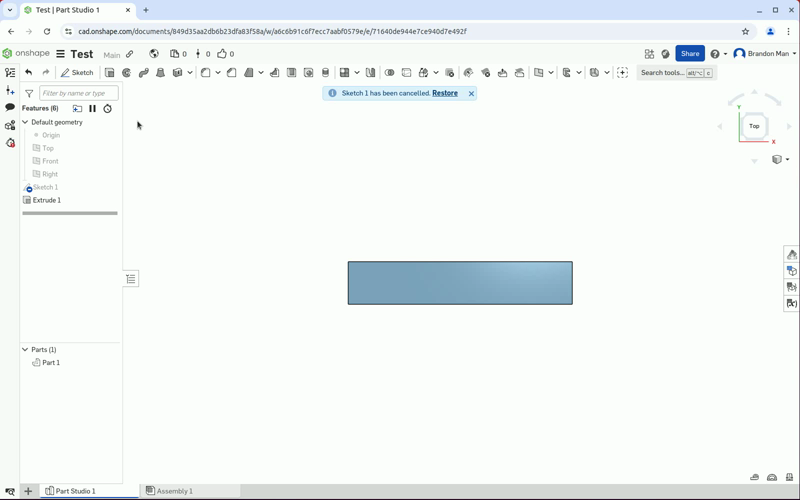
key(shift+h)
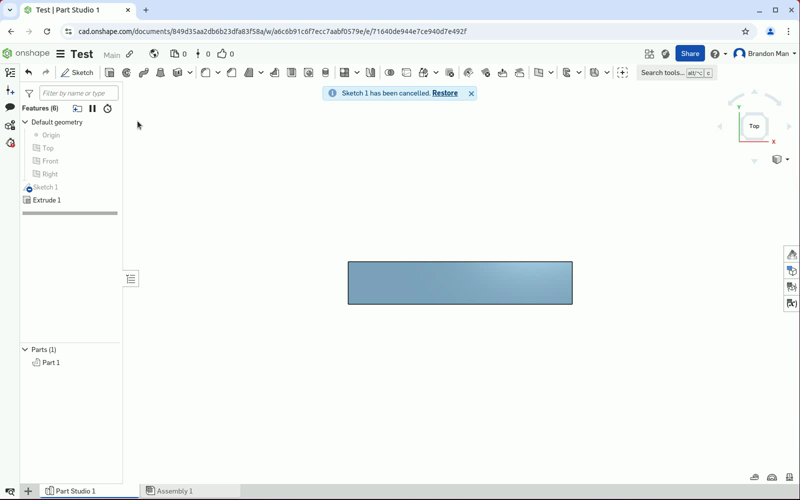
key(shift+h)
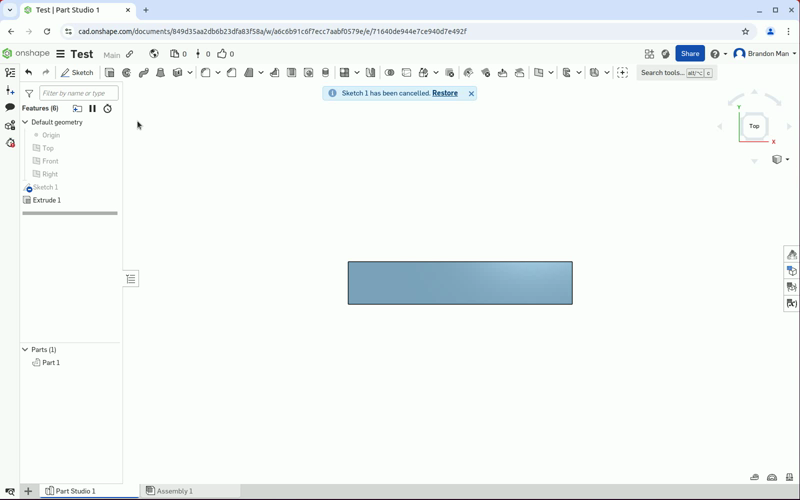
mouse_move(73, 189)
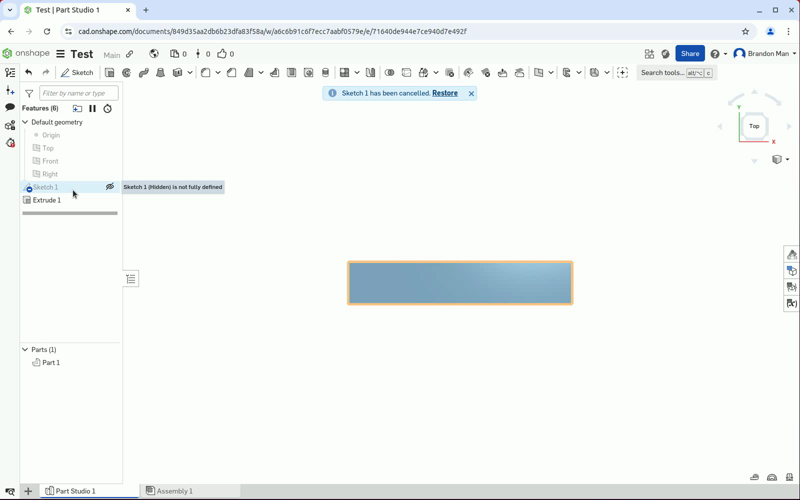
click(73, 189)
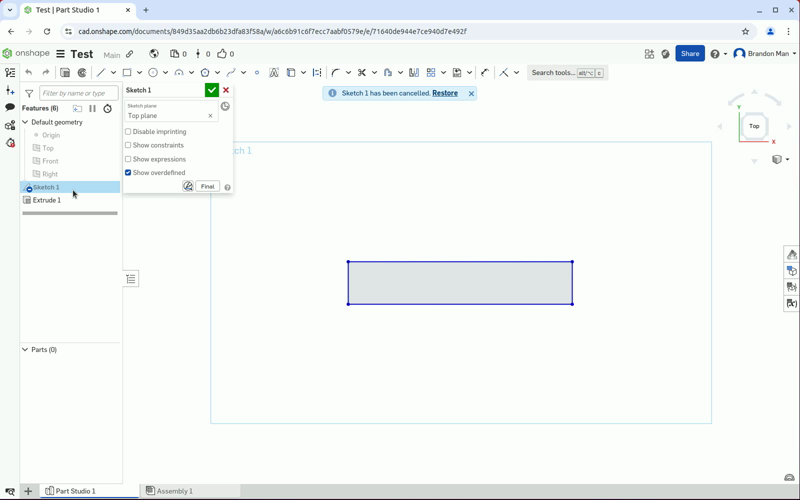
mouse_move(229, 92)
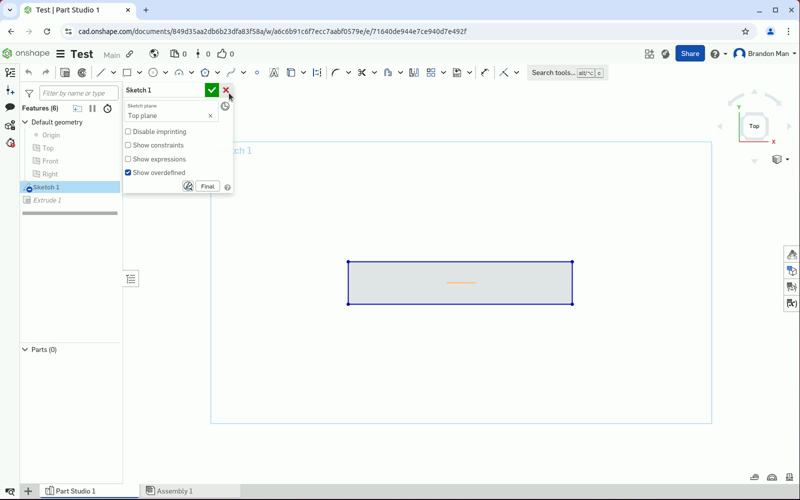
click(229, 92)
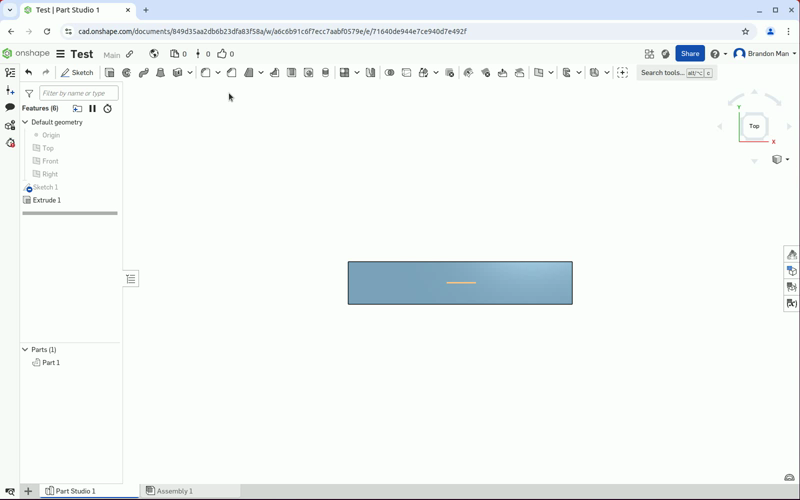
mouse_move(541, 75)
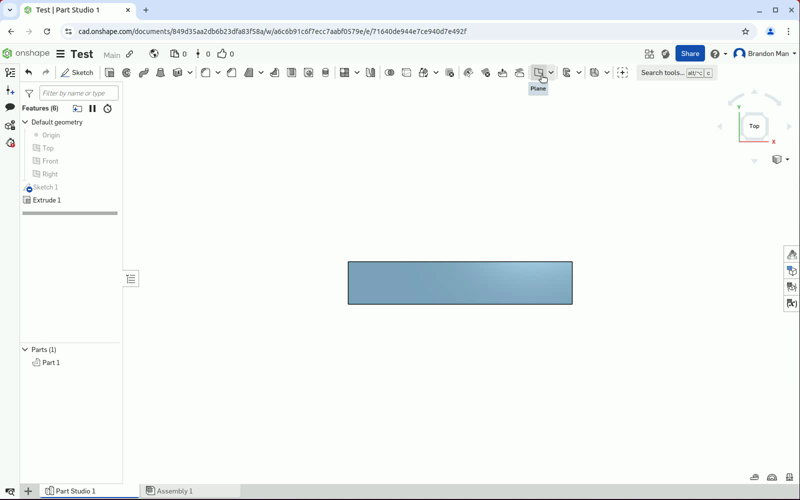
click(541, 75)
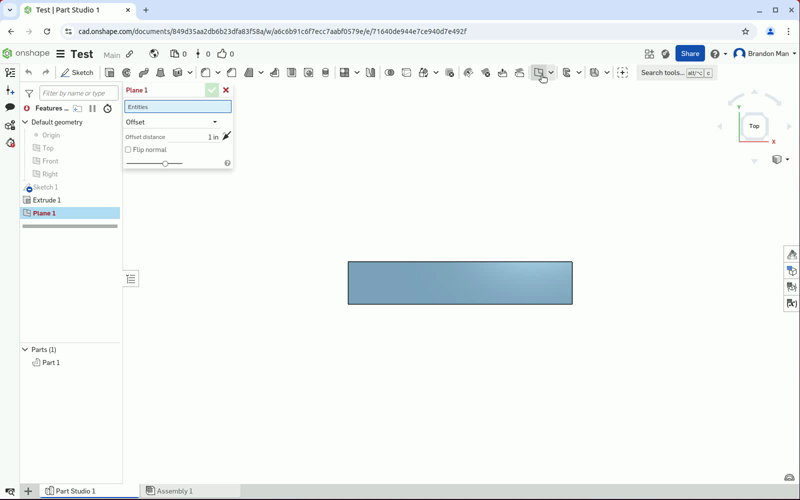
mouse_move(73, 150)
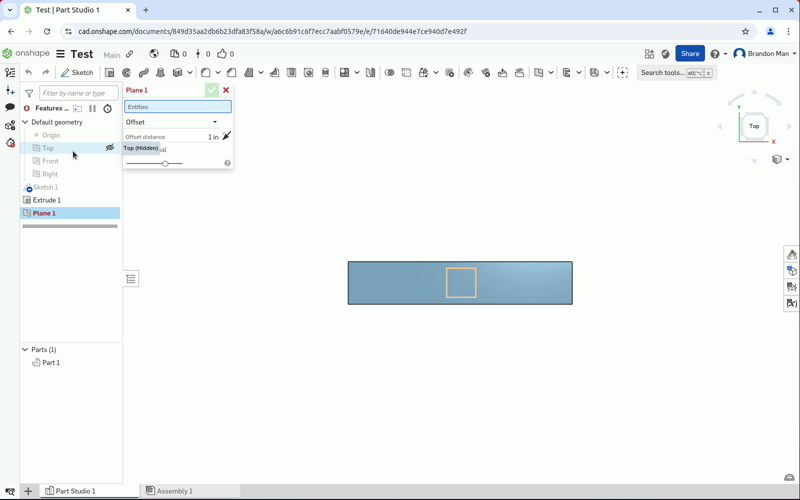
click(73, 150)
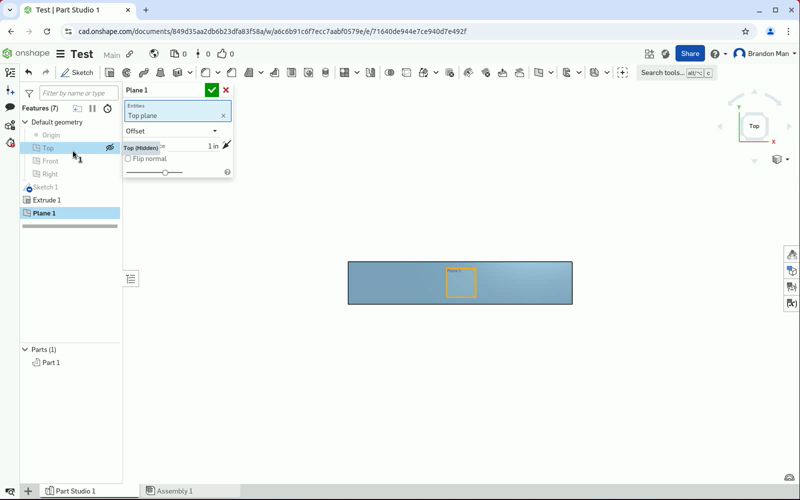
key(tab, 2)
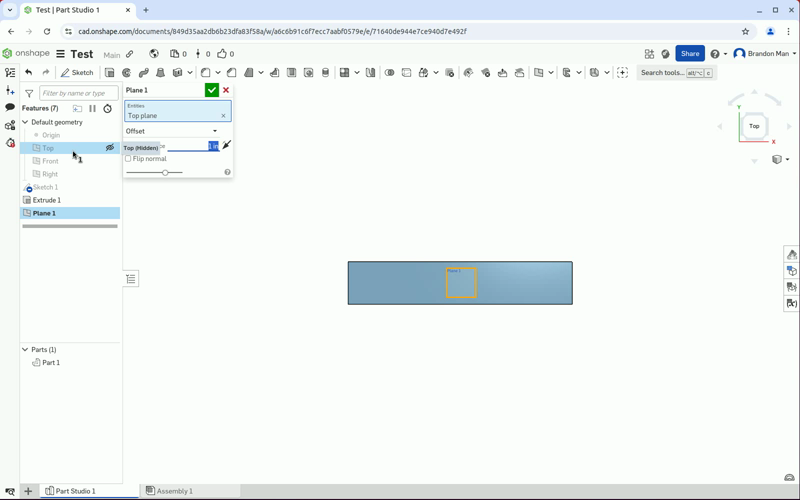
text(0.246)
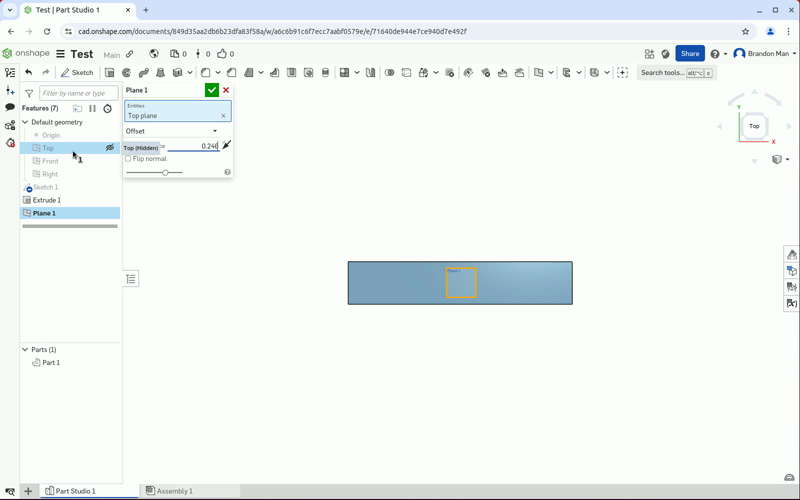
key(enter, 2)
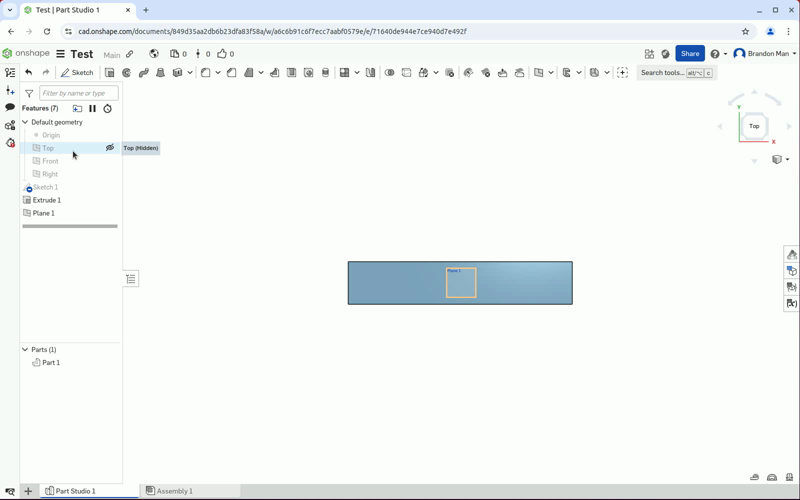
key(shift+s)
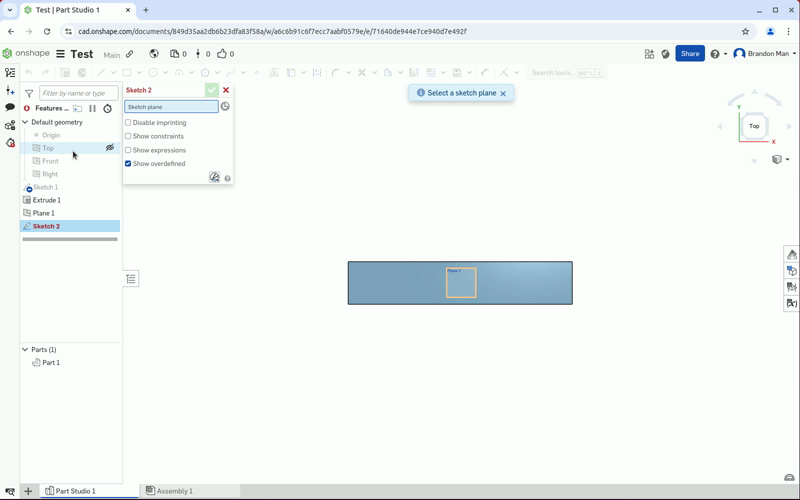
mouse_move(73, 215)
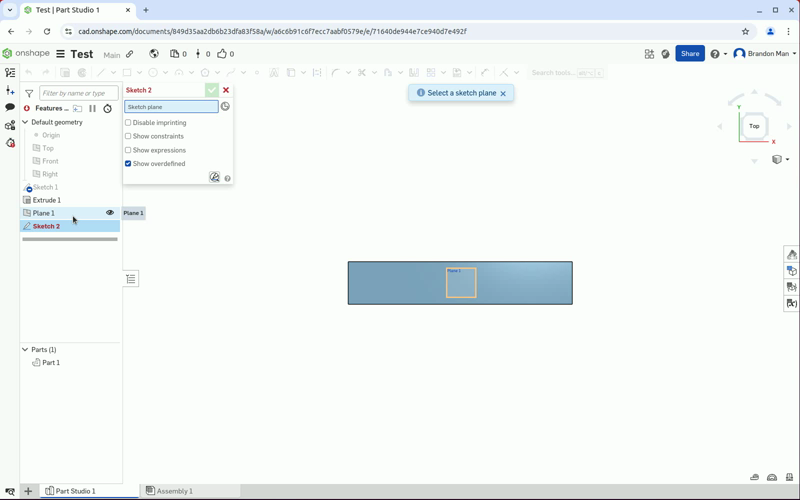
click(73, 215)
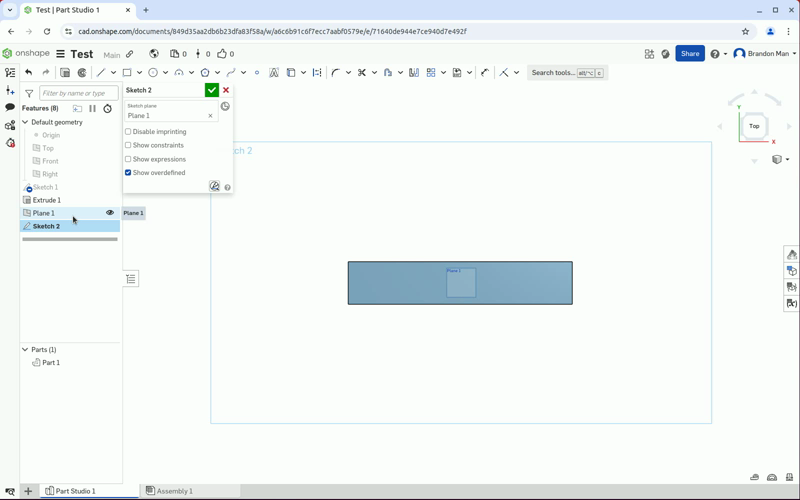
mouse_move(73, 352)
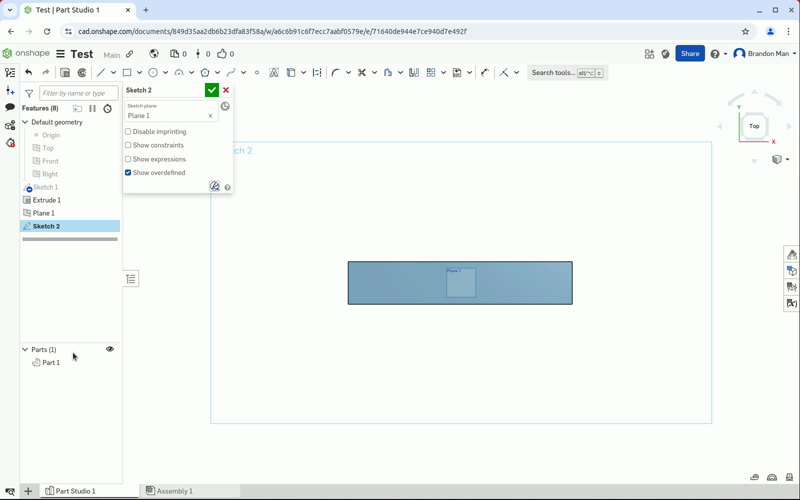
key(y)
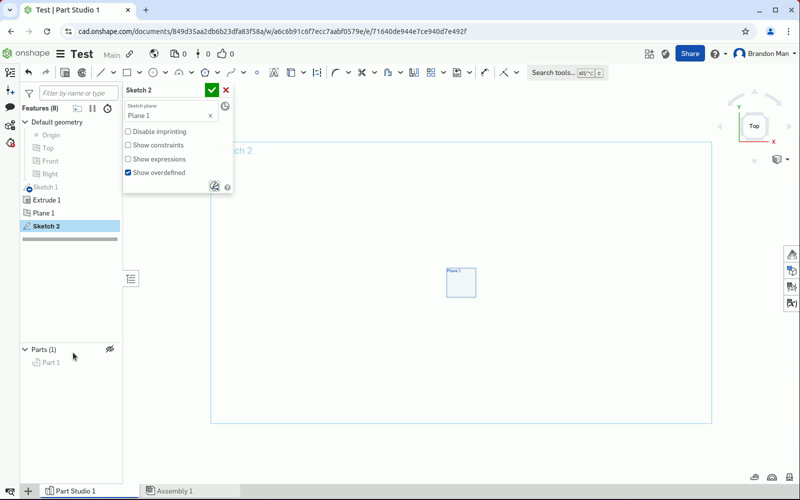
key(l)
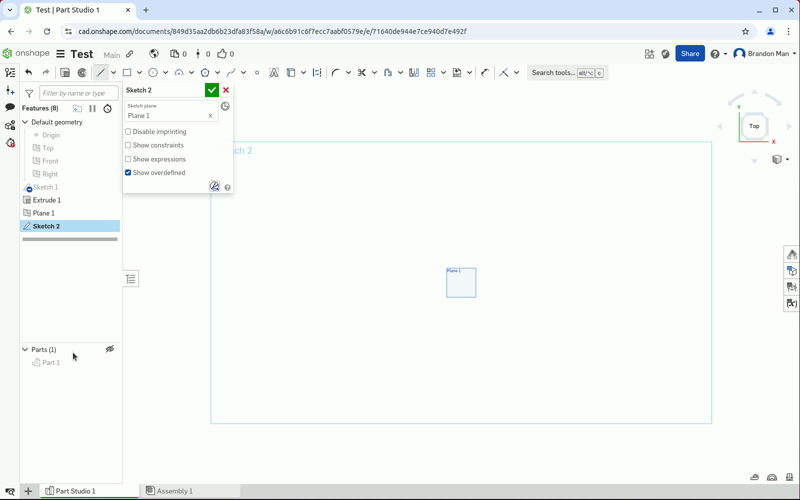
key_down(shift)
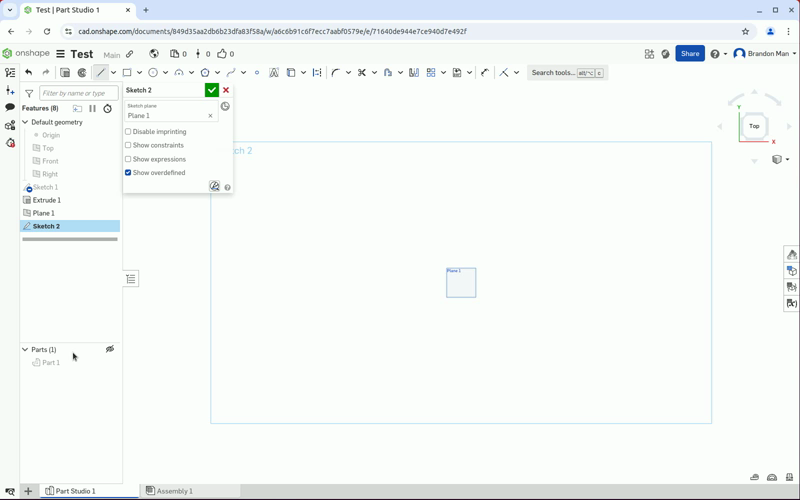
mouse_move(349, 304)
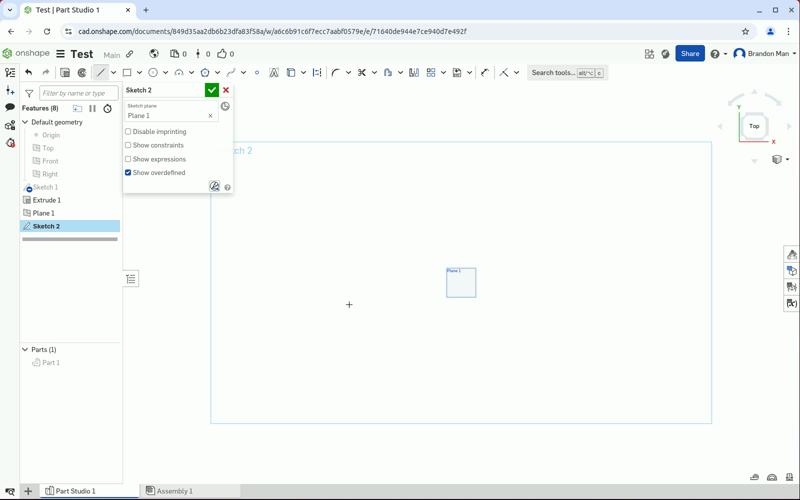
click(349, 304)
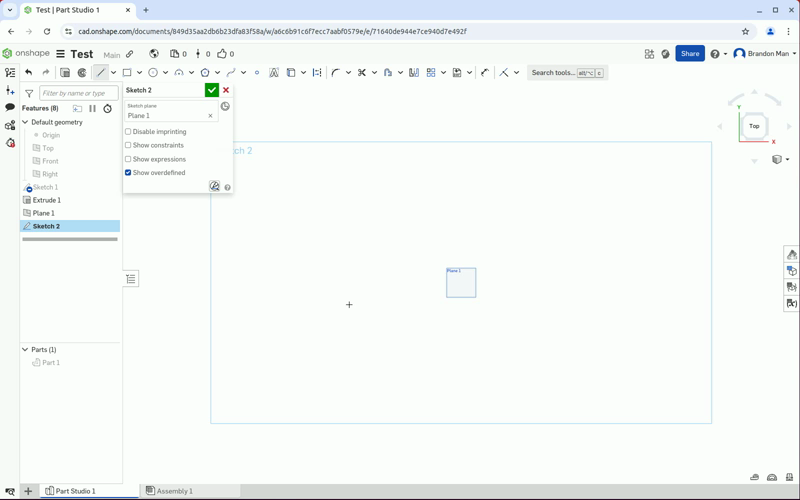
key_up(shift)
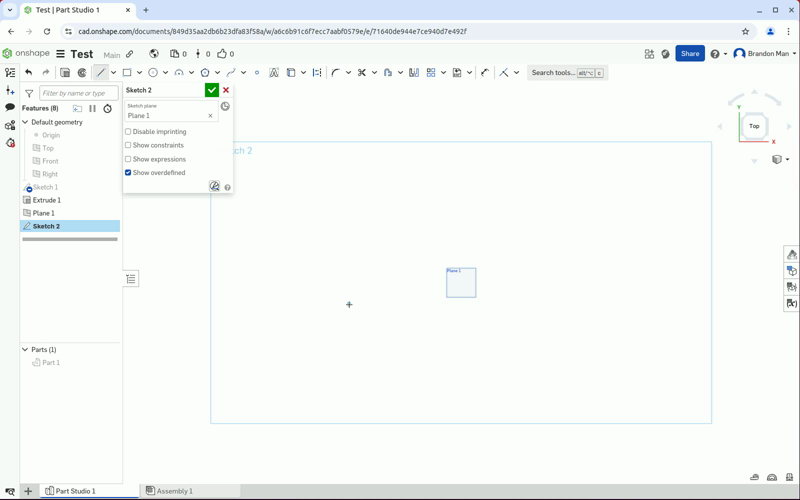
key_down(shift)
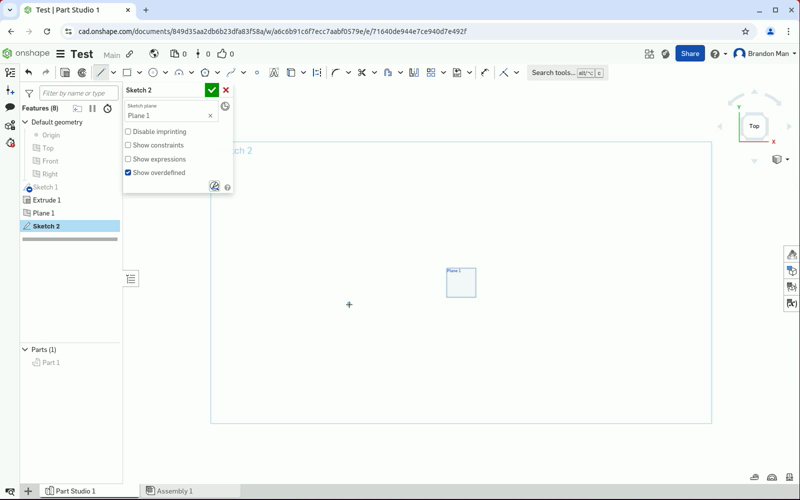
mouse_move(572, 304)
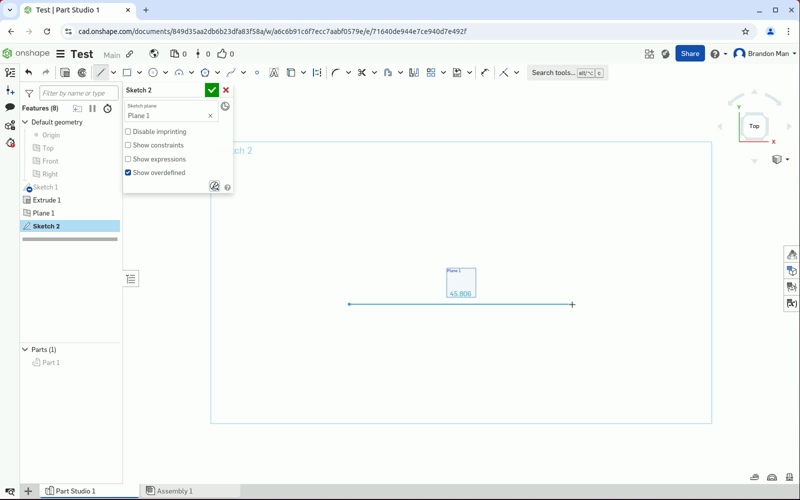
click(572, 304)
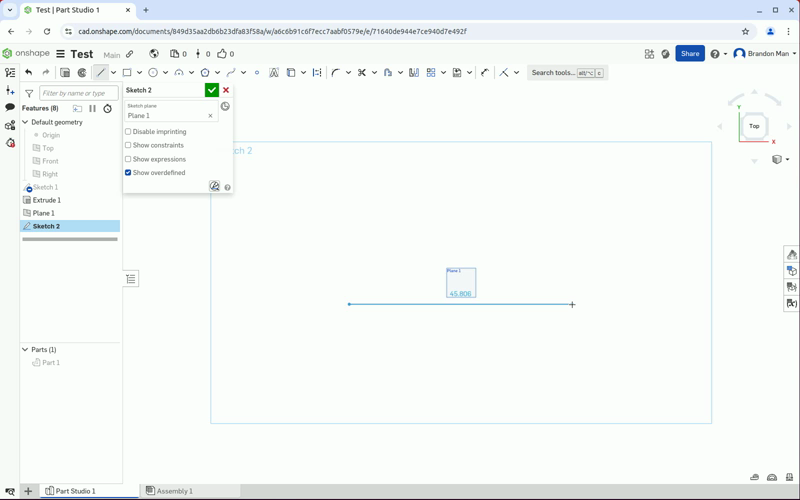
key_up(shift)
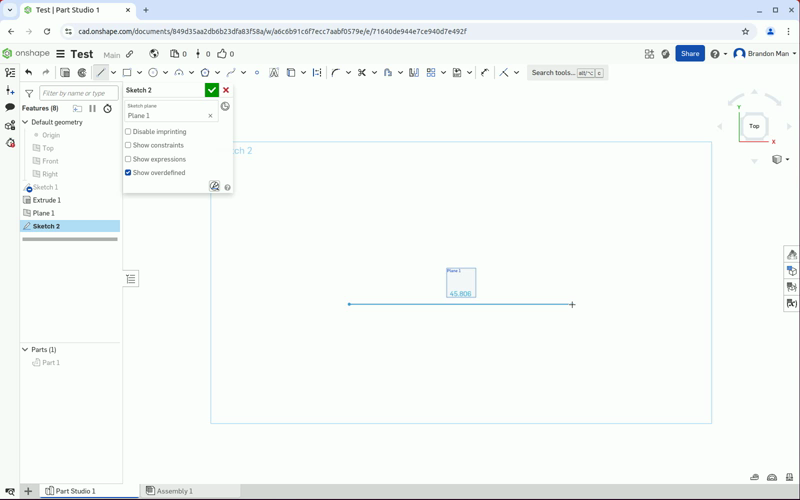
key_down(shift)
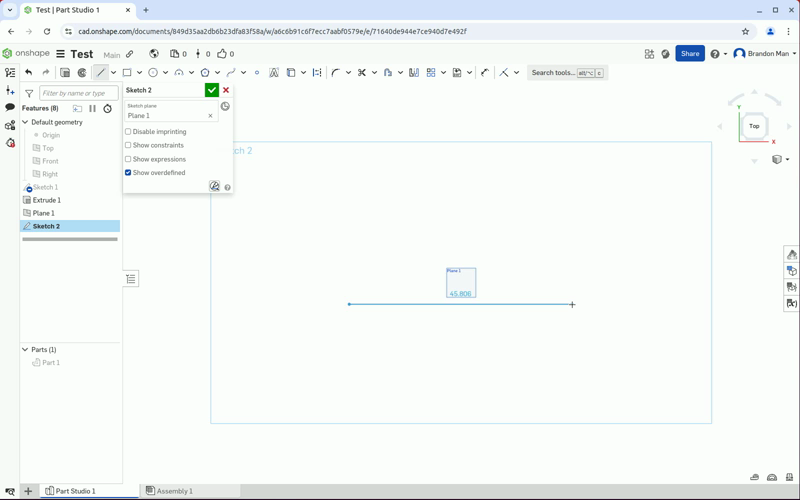
mouse_move(589, 304)
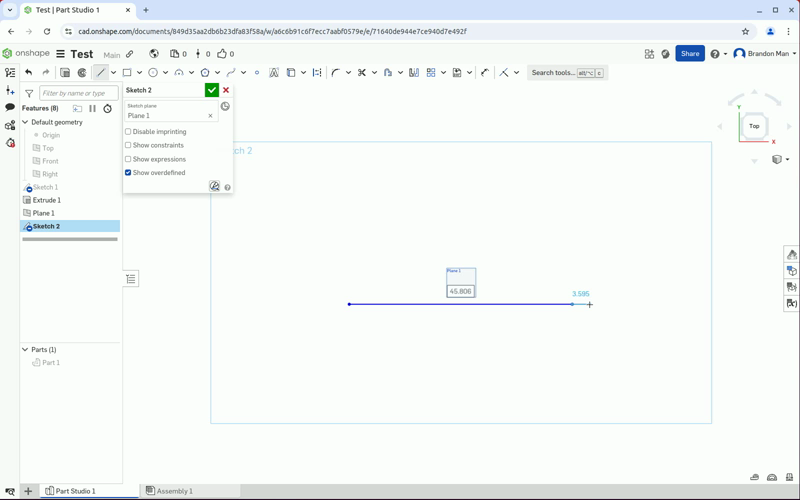
mouse_move(572, 301)
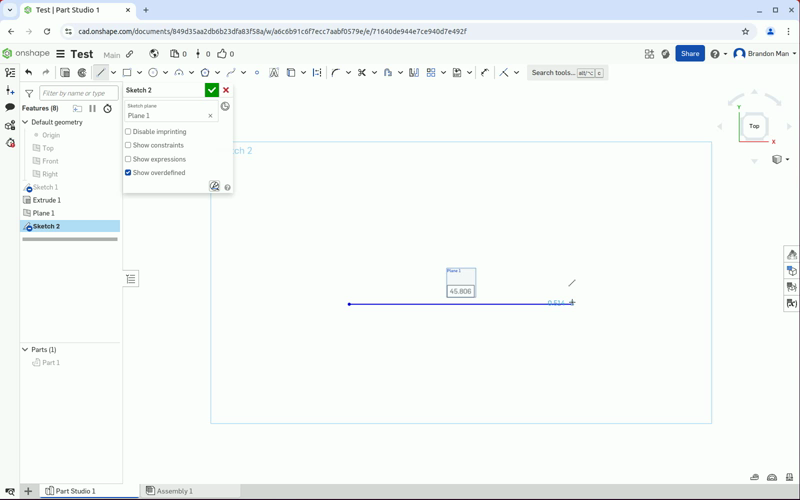
scroll(6)
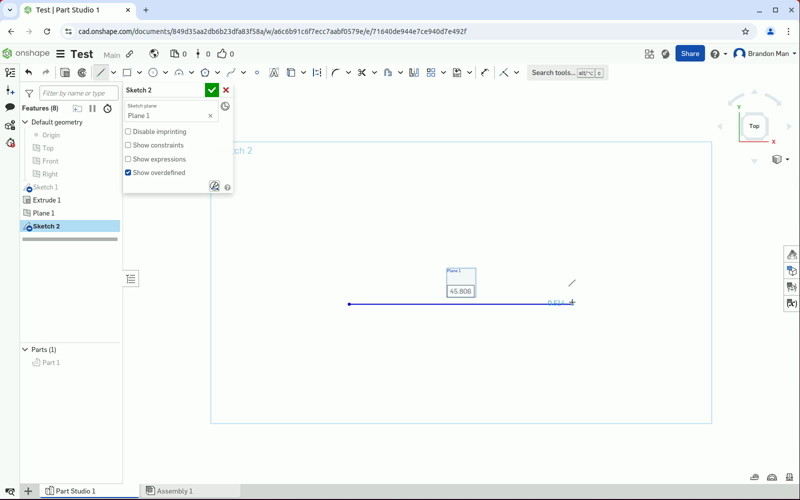
scroll(6)
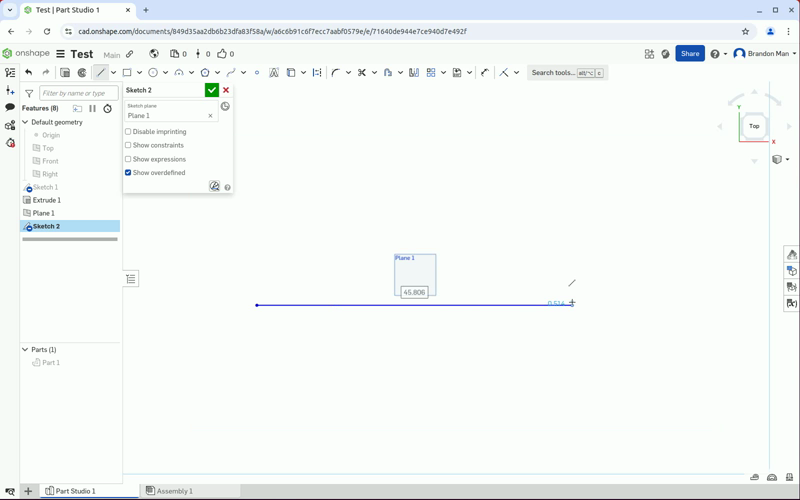
scroll(6)
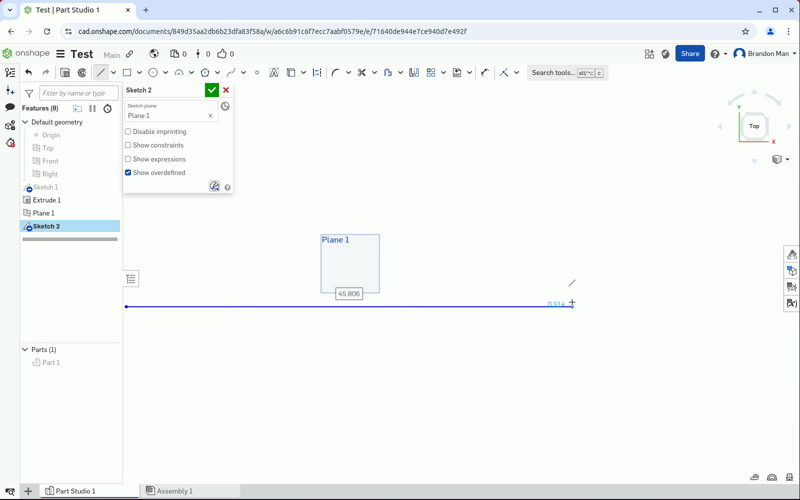
scroll(6)
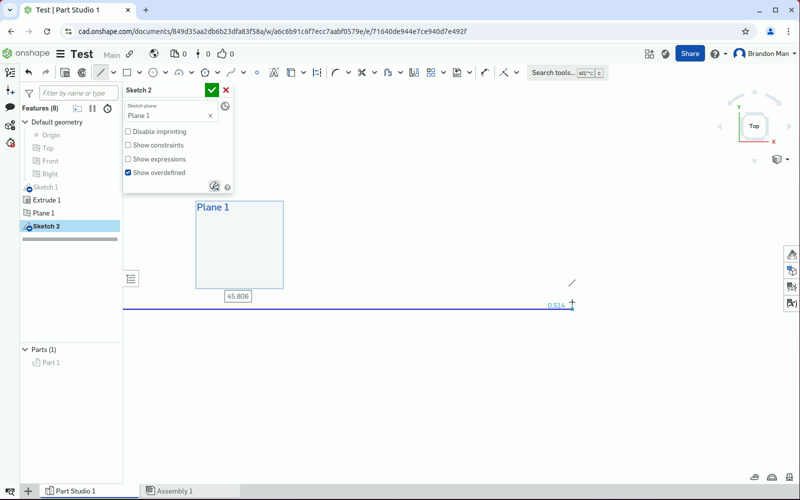
scroll(6)
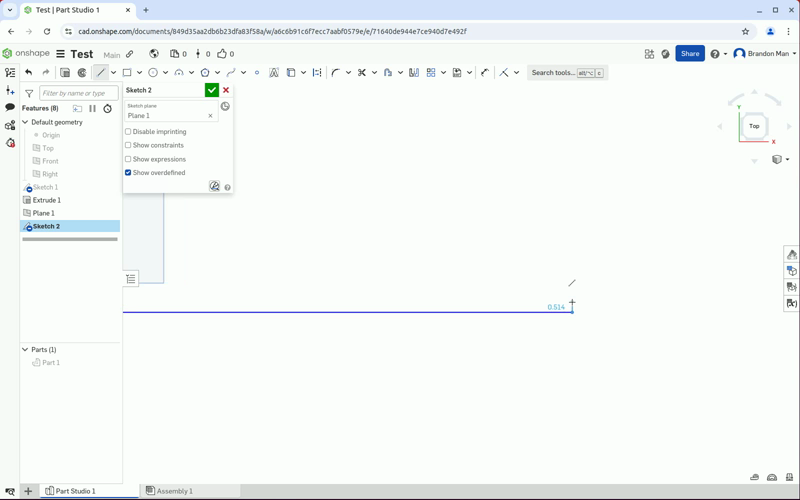
scroll(6)
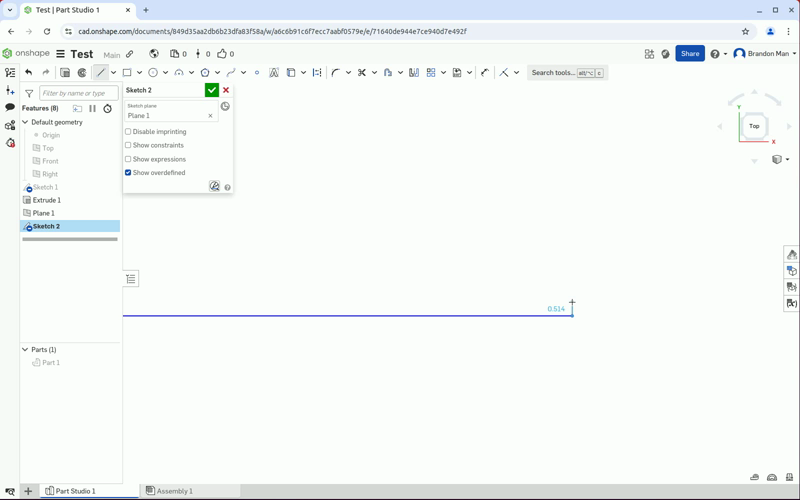
scroll(6)
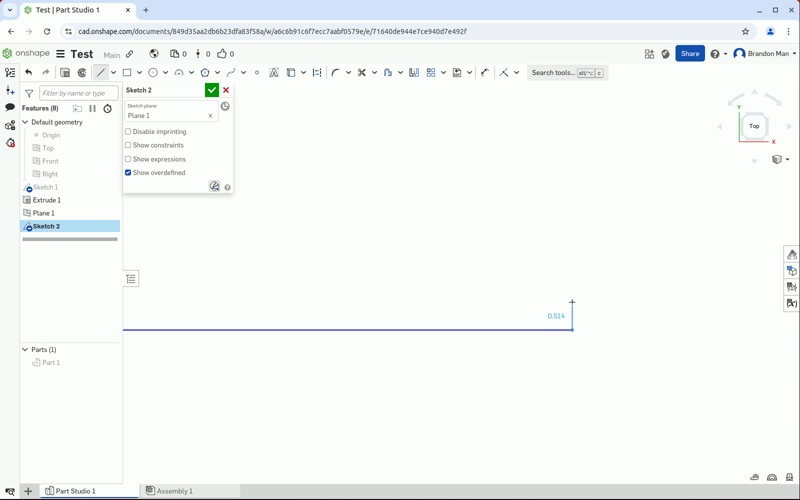
click(572, 301)
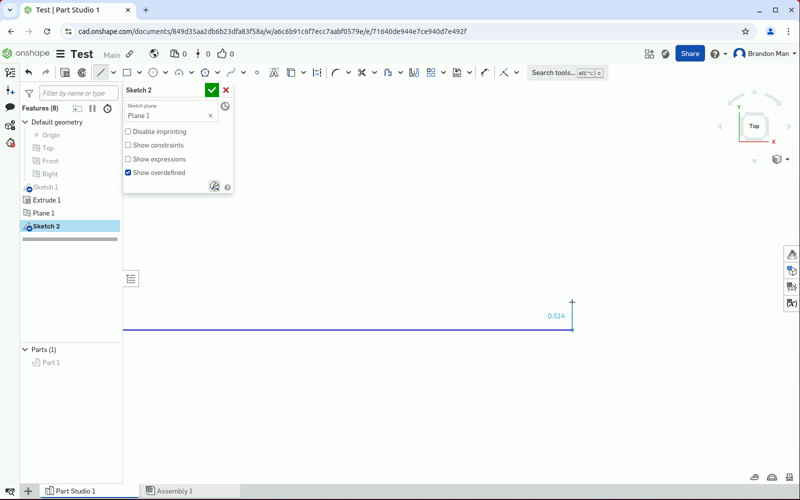
scroll(-6)
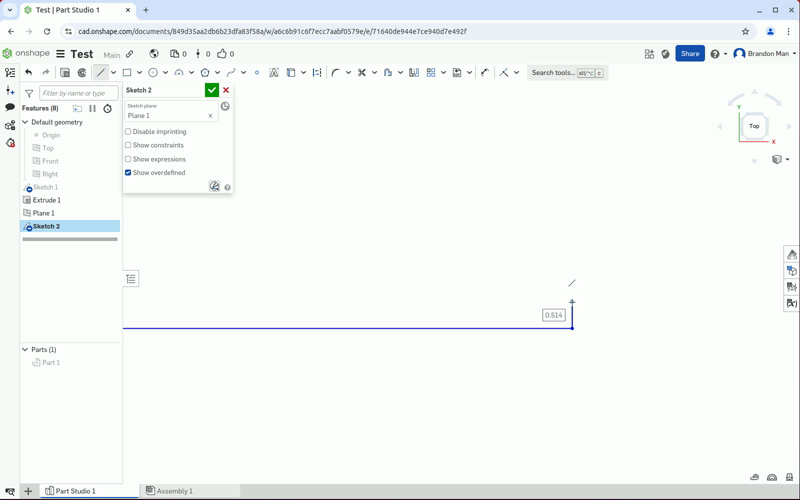
scroll(-6)
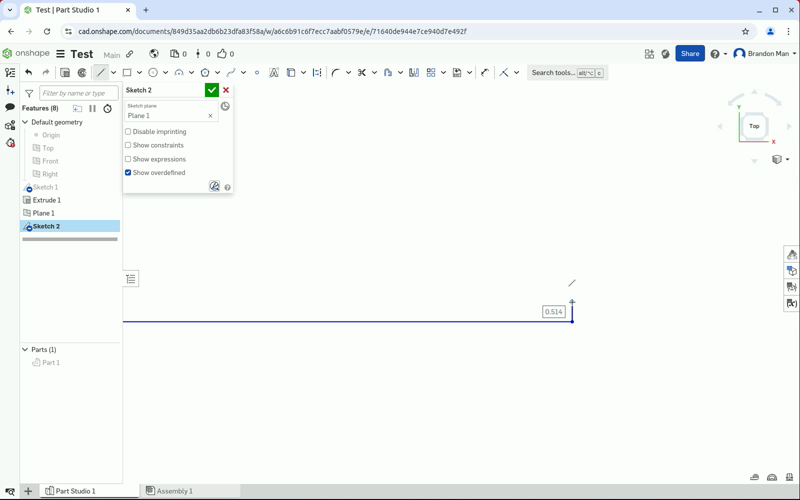
scroll(-6)
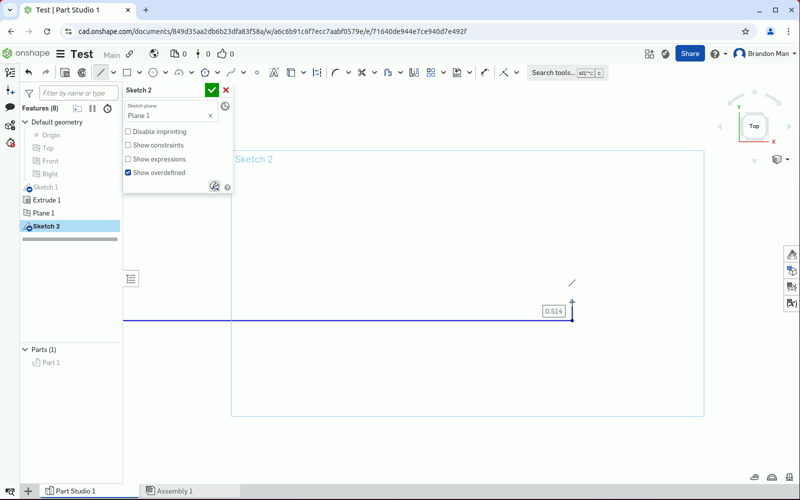
scroll(-6)
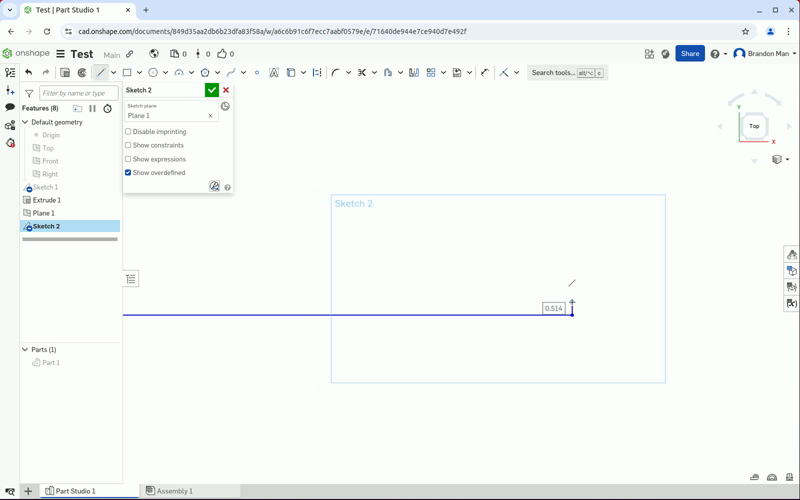
scroll(-6)
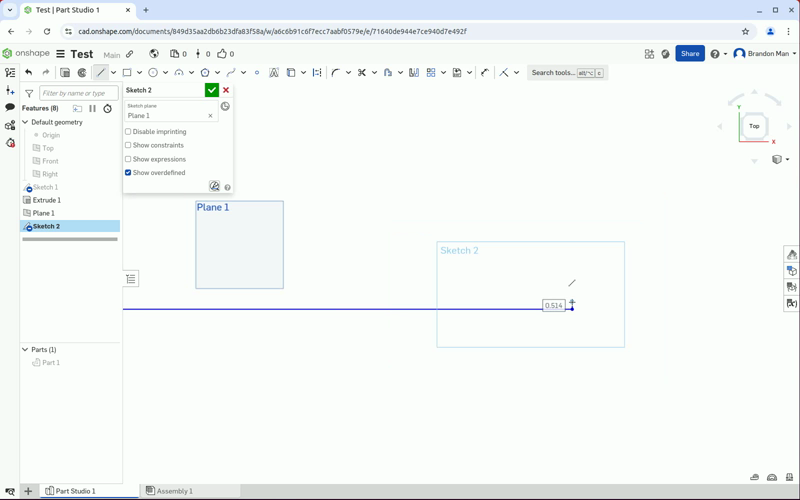
scroll(-6)
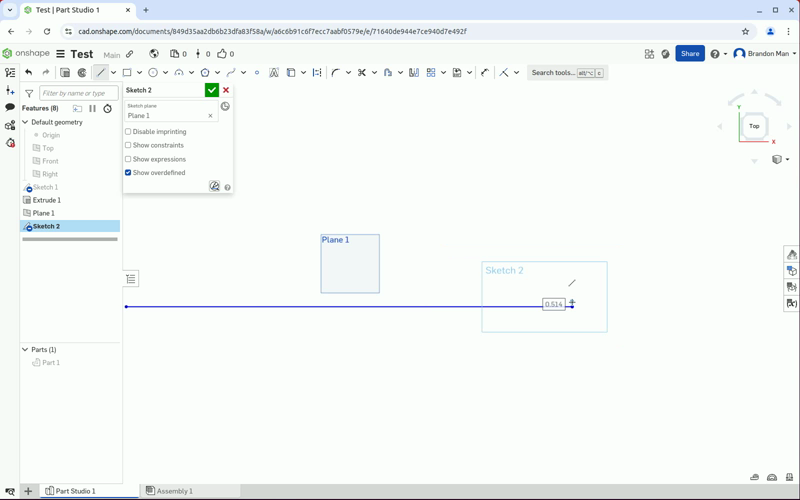
scroll(-6)
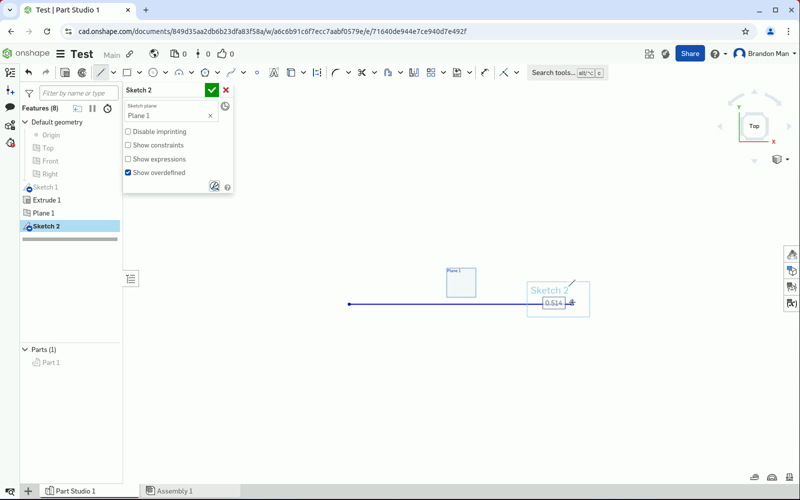
key_up(shift)
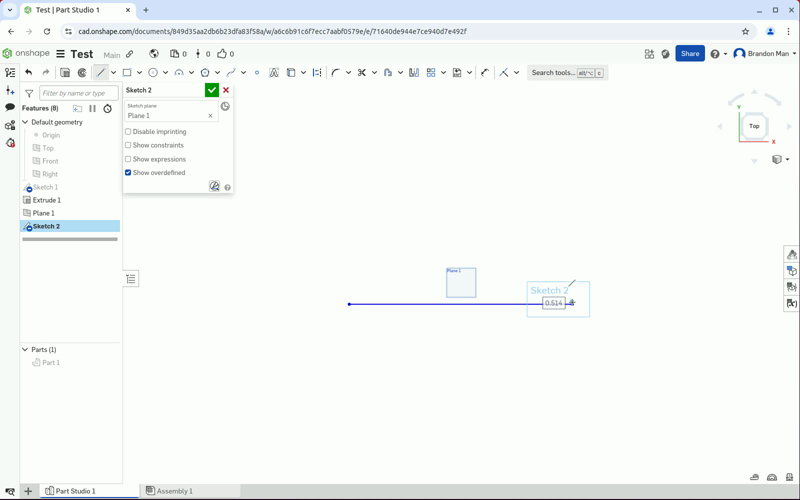
key_down(shift)
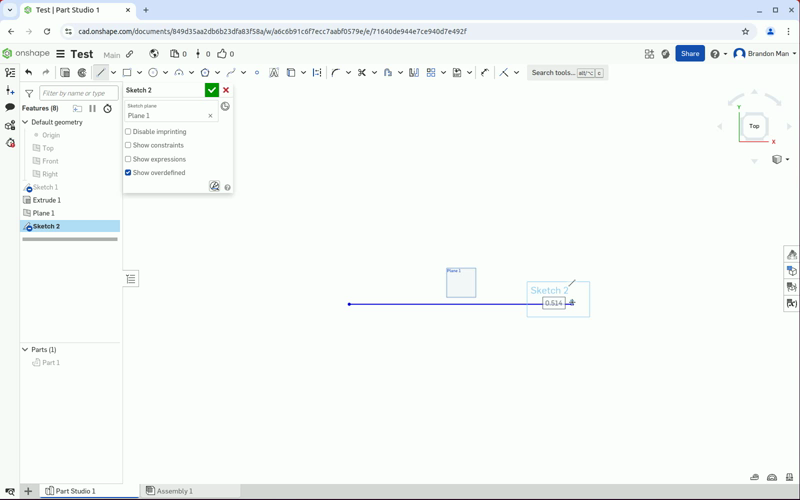
mouse_move(349, 301)
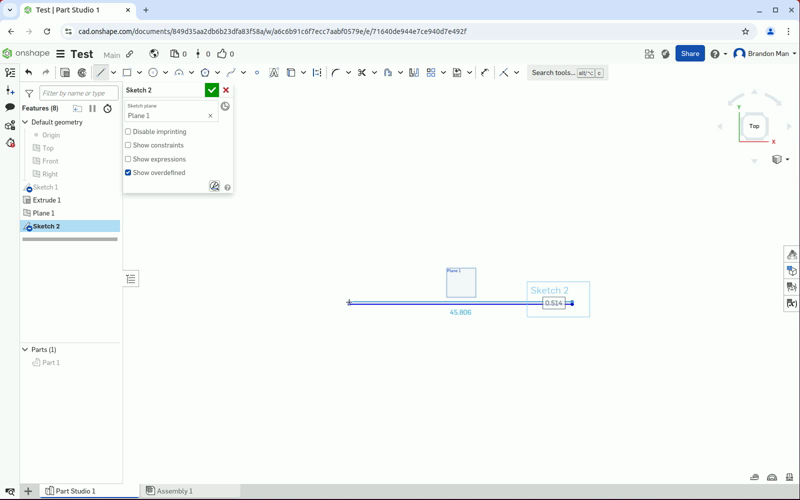
scroll(6)
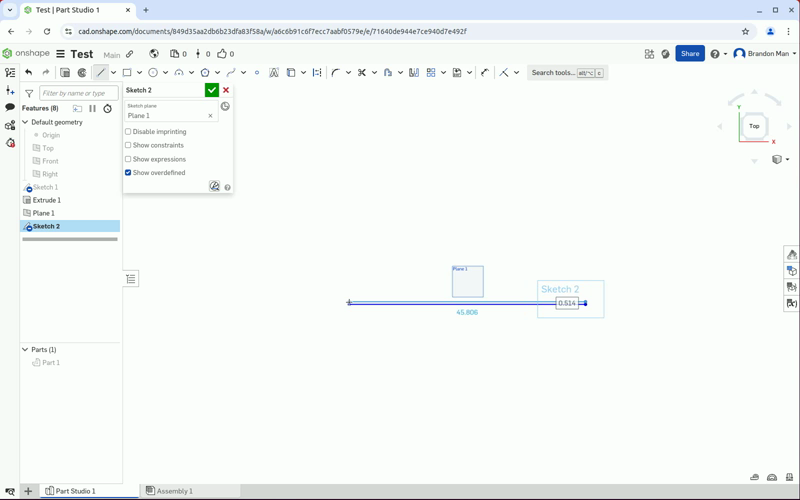
scroll(6)
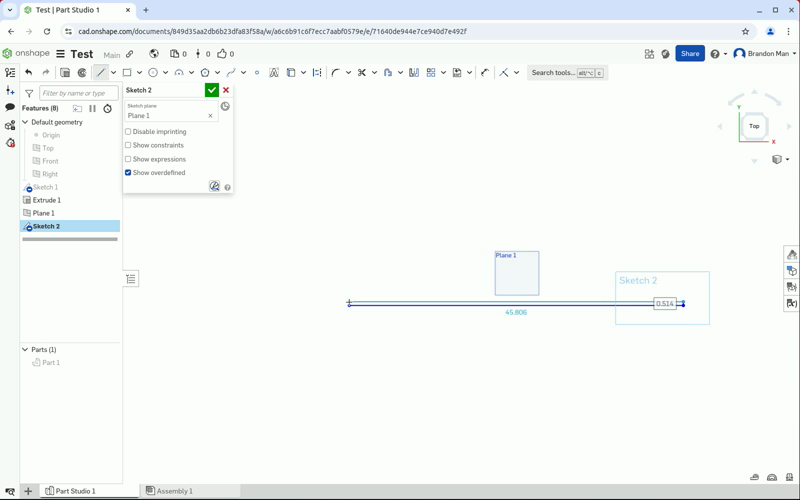
scroll(6)
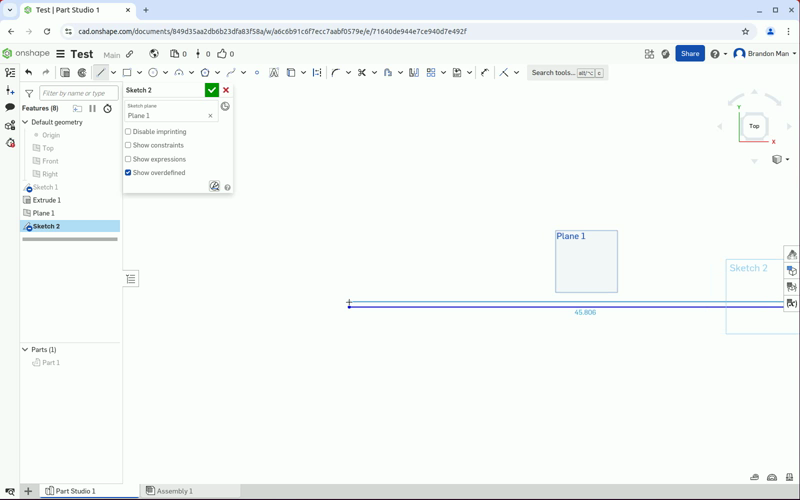
scroll(6)
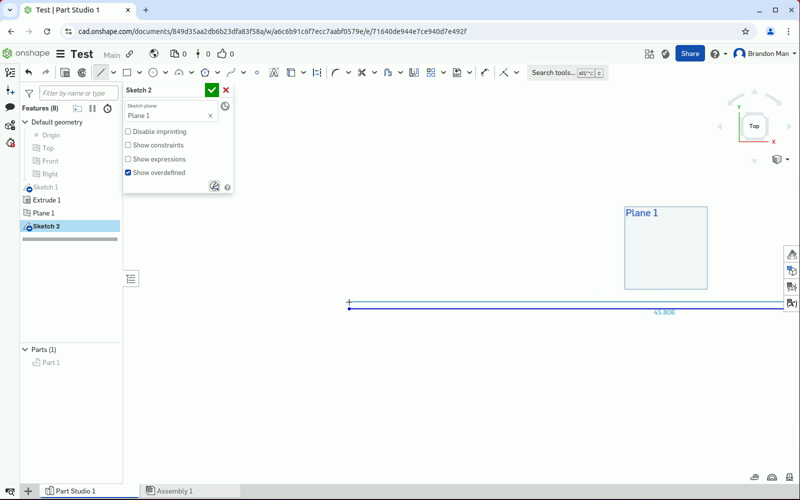
scroll(6)
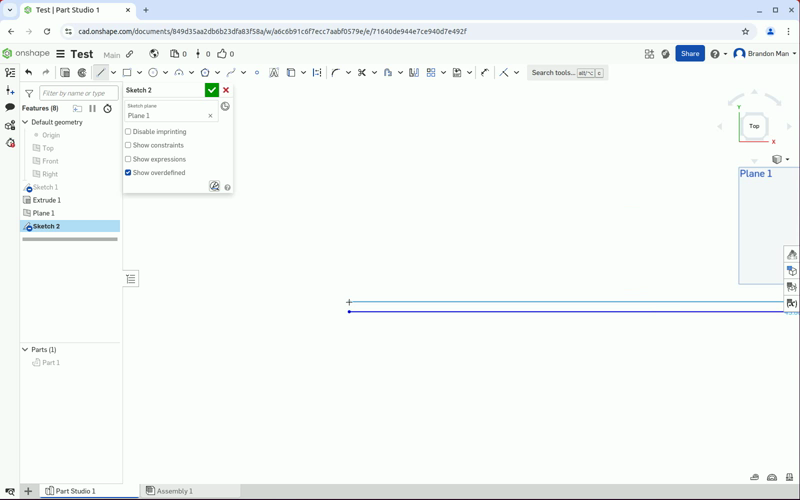
scroll(6)
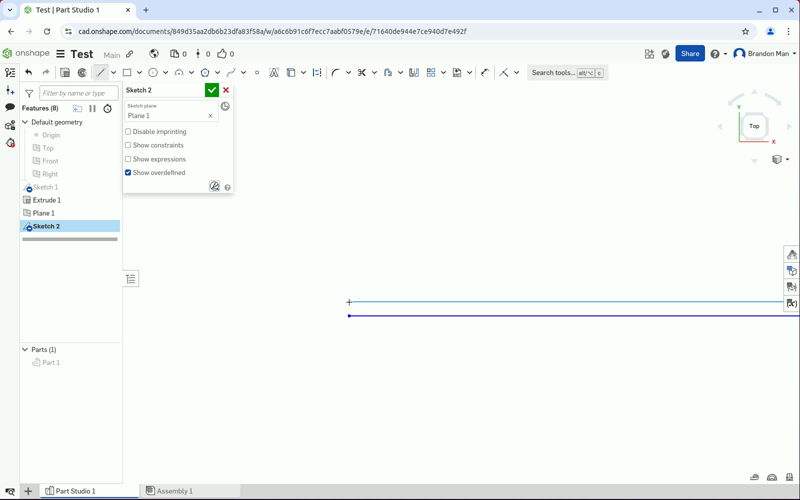
scroll(6)
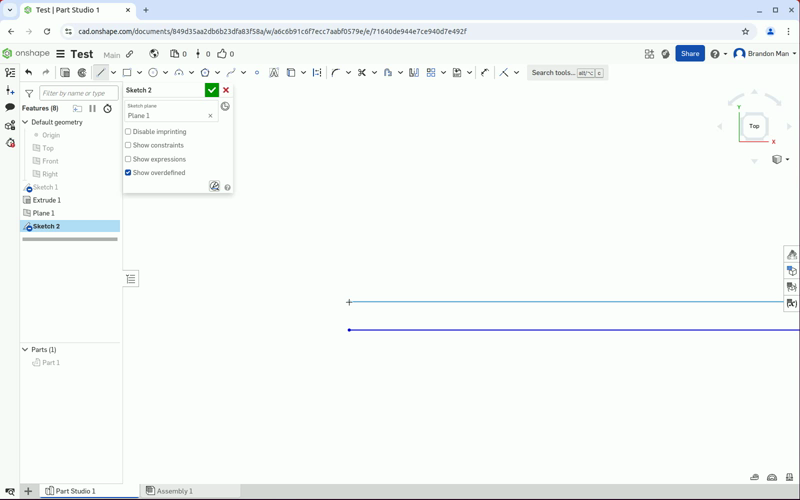
click(349, 301)
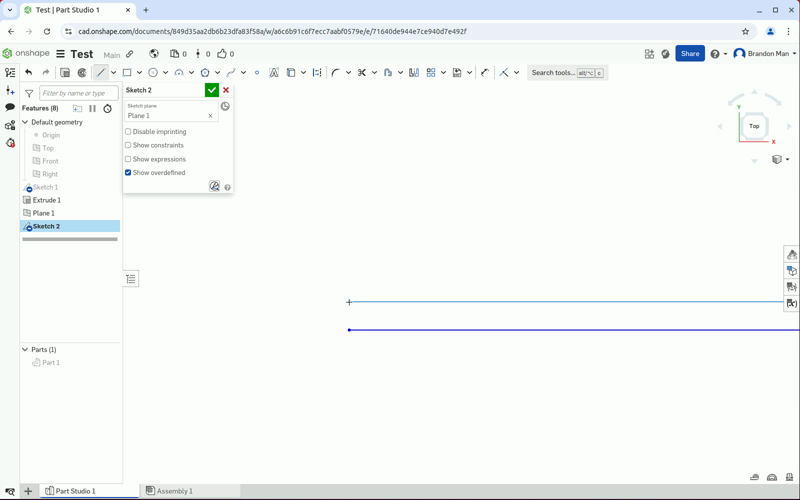
scroll(-6)
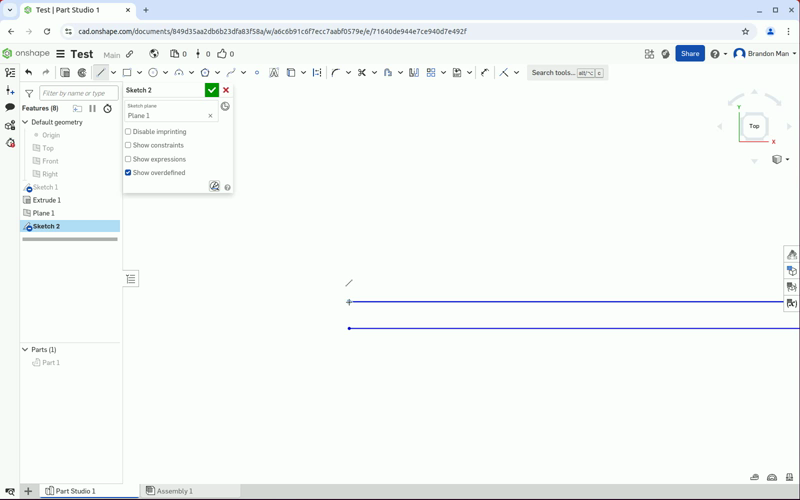
scroll(-6)
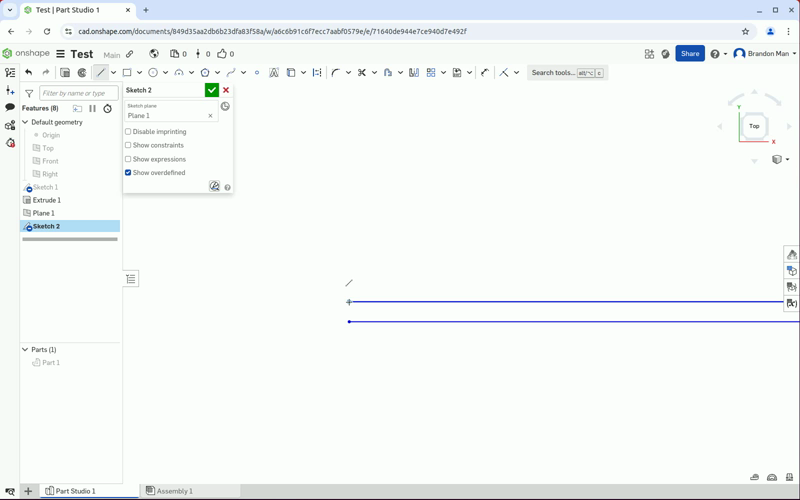
scroll(-6)
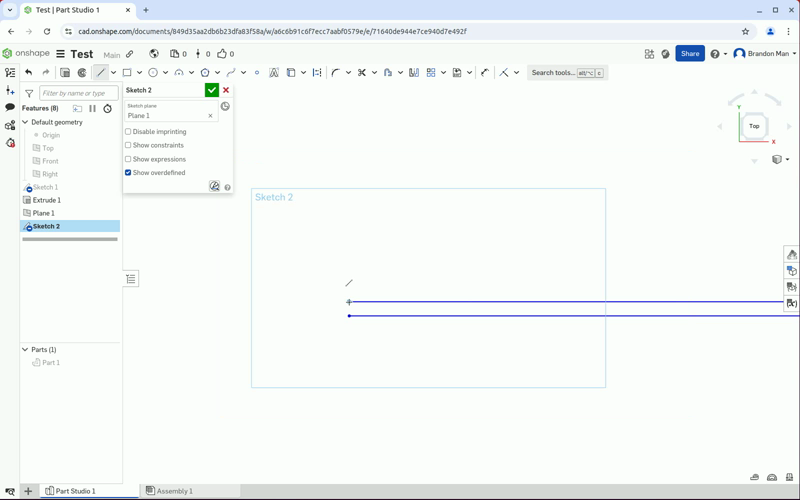
scroll(-6)
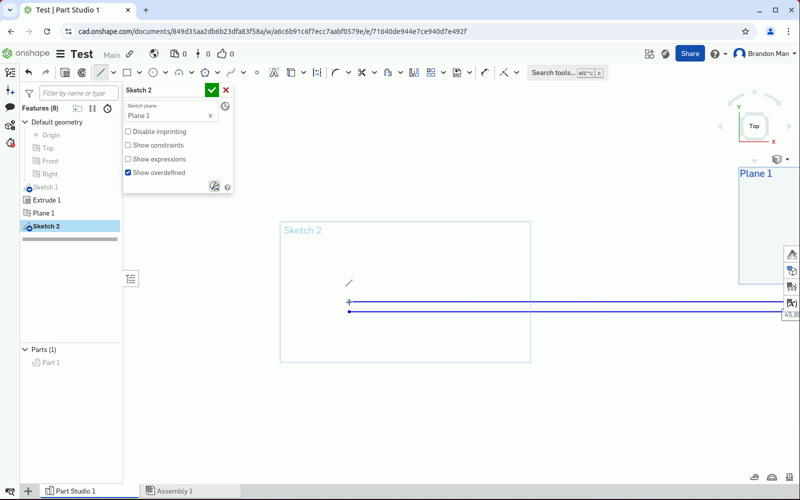
scroll(-6)
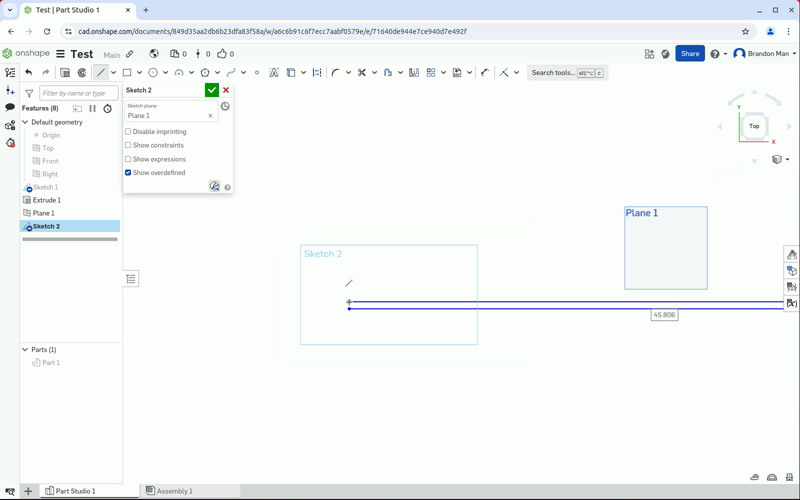
scroll(-6)
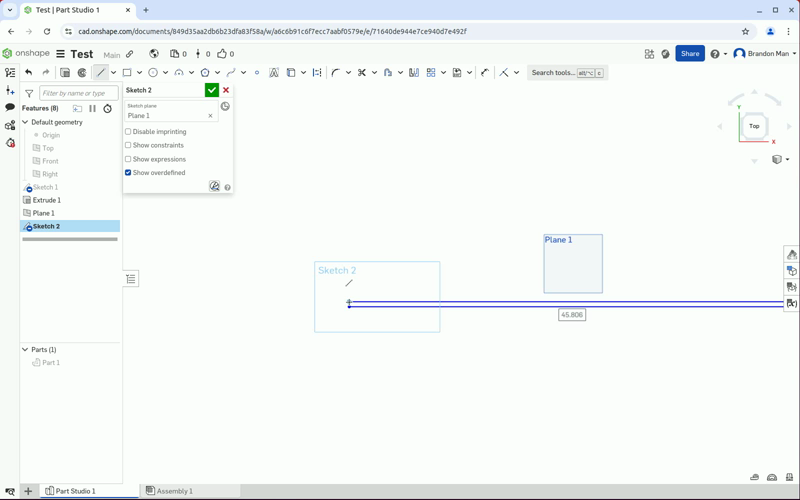
scroll(-6)
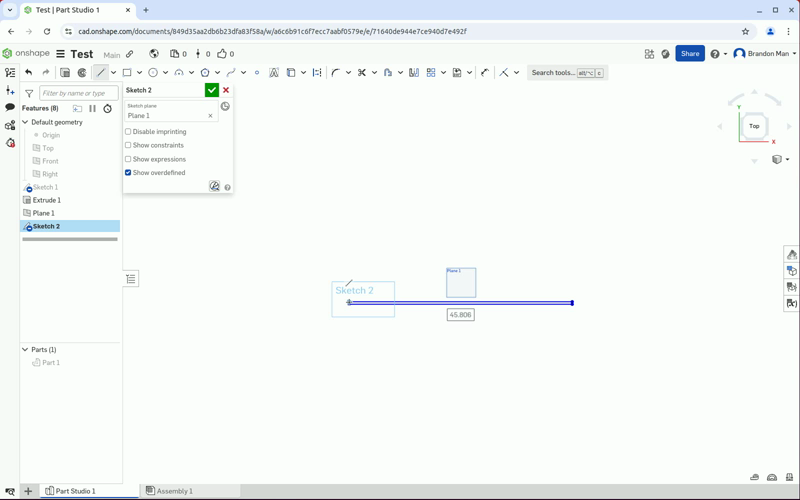
key_up(shift)
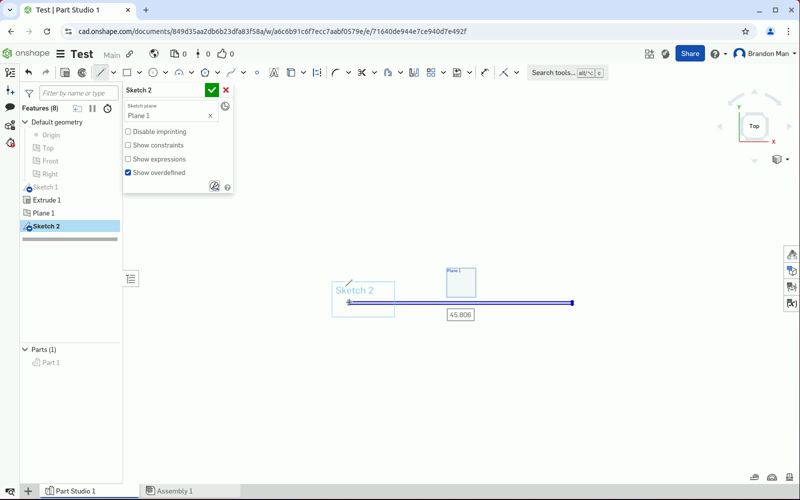
mouse_move(379, 301)
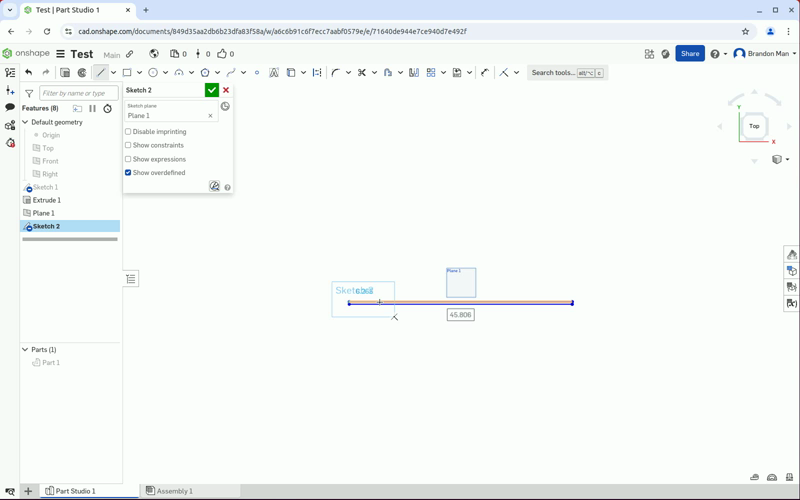
key_down(shift)
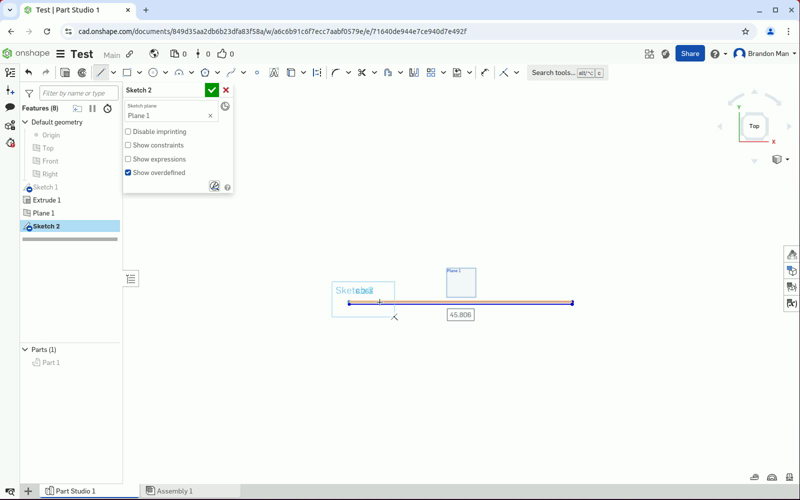
mouse_move(349, 304)
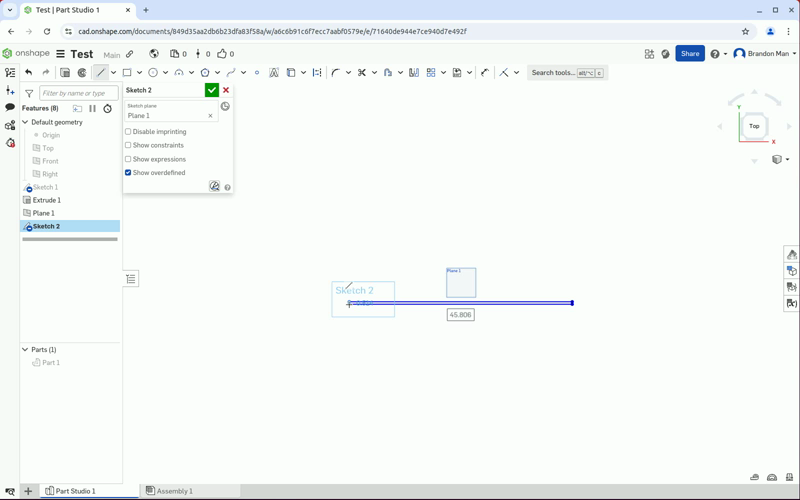
scroll(6)
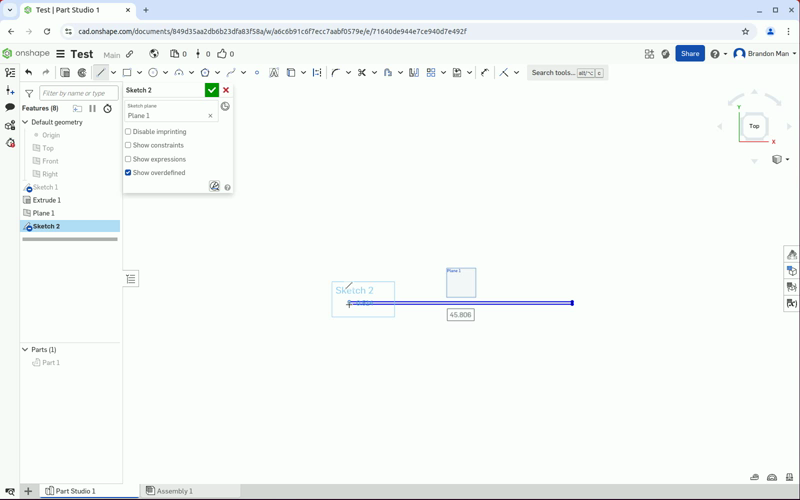
scroll(6)
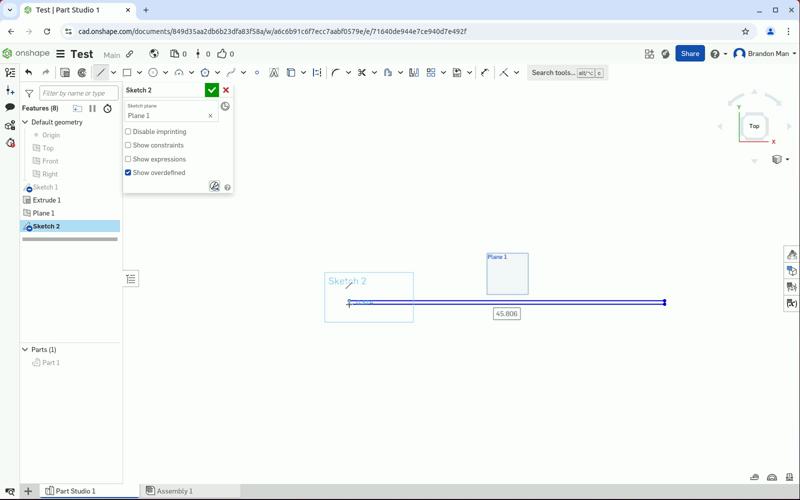
scroll(6)
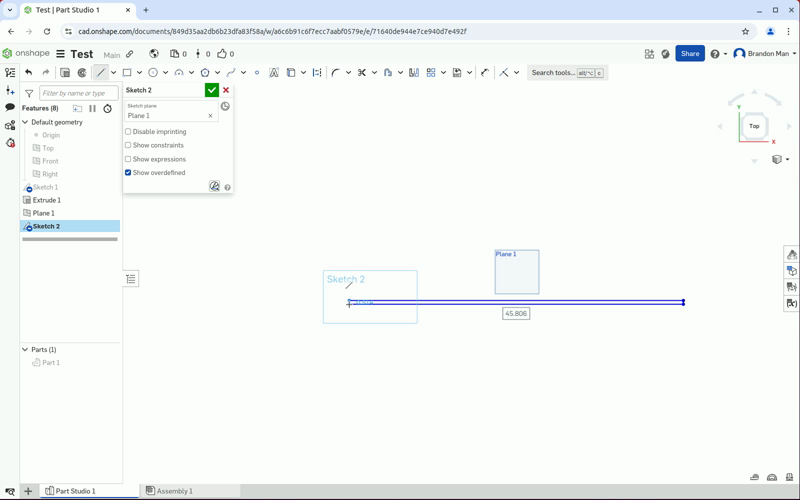
scroll(6)
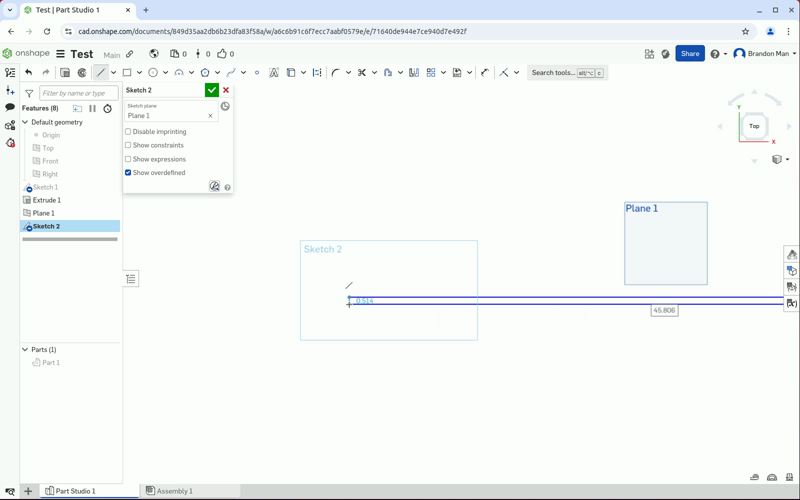
scroll(6)
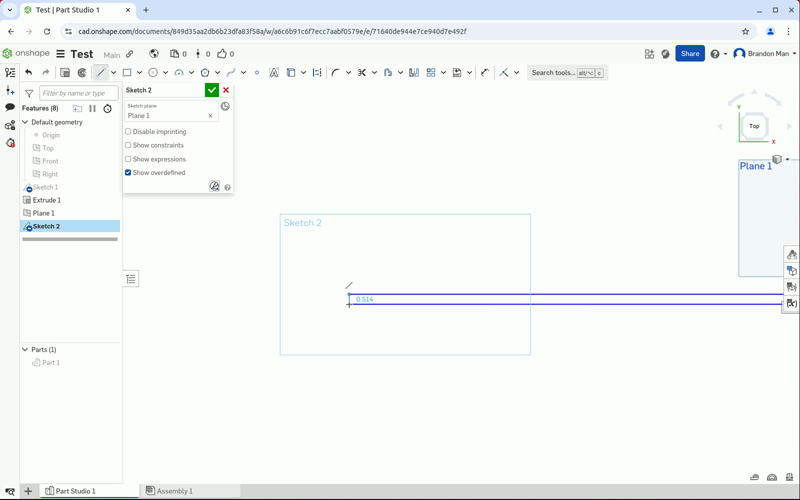
scroll(6)
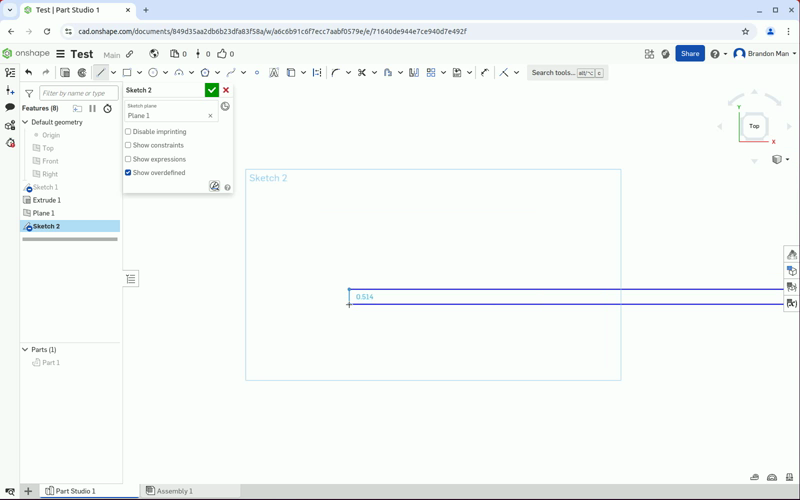
scroll(6)
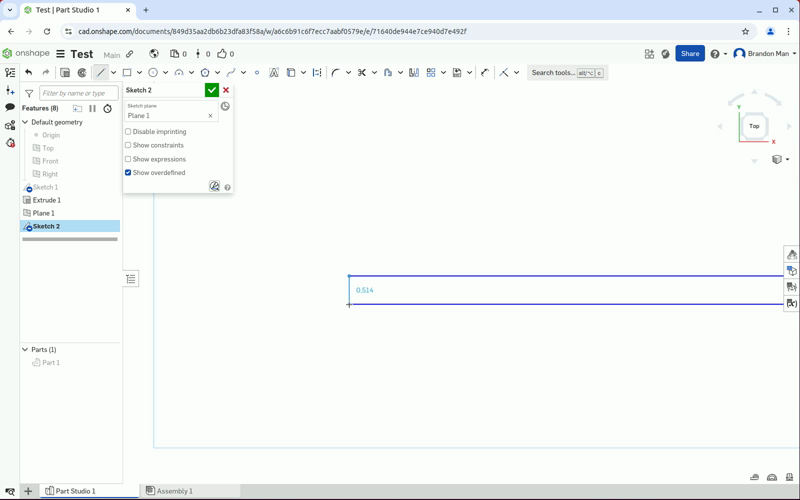
key_up(shift)
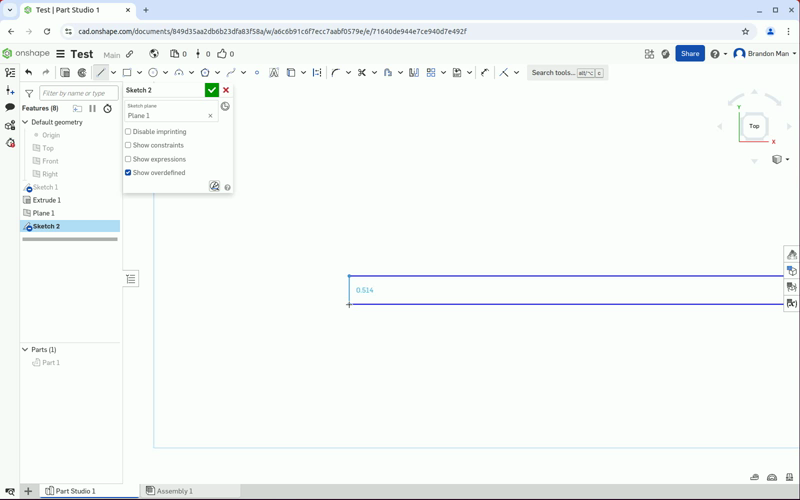
click(349, 304)
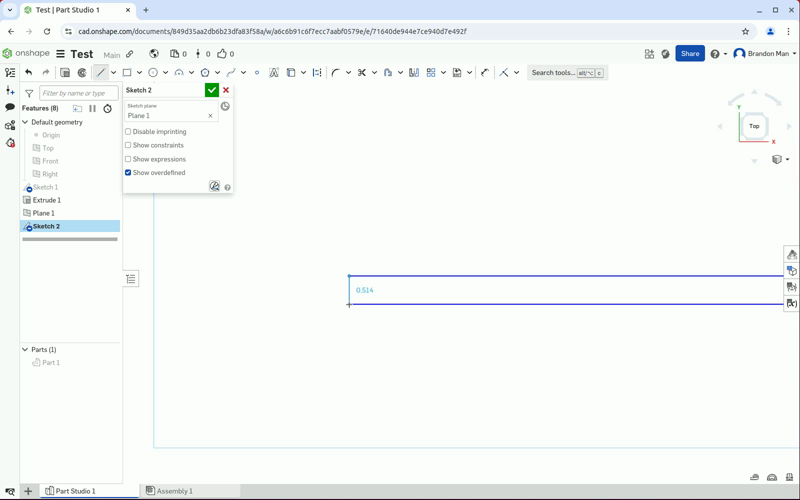
scroll(-6)
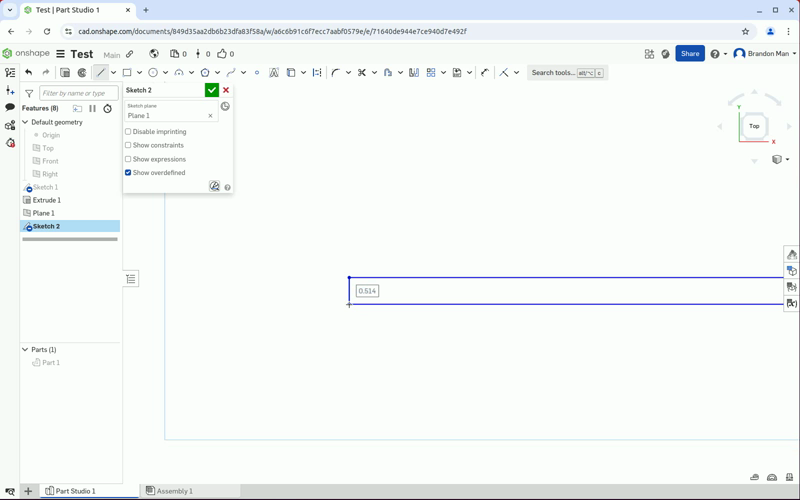
scroll(-6)
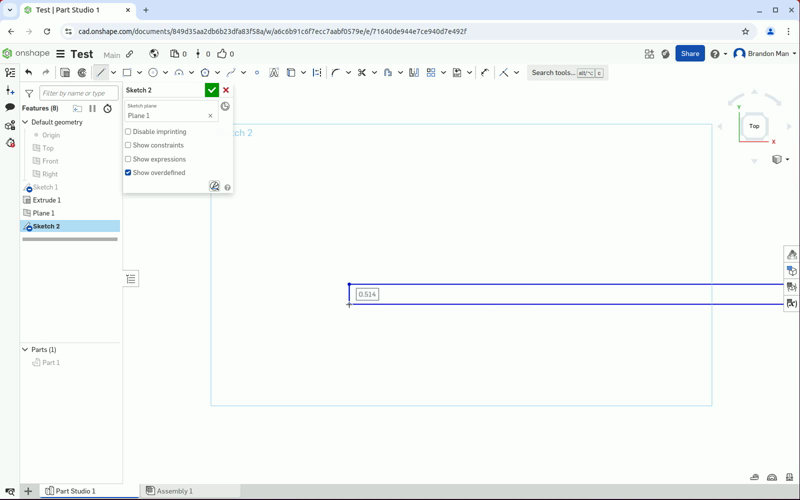
scroll(-6)
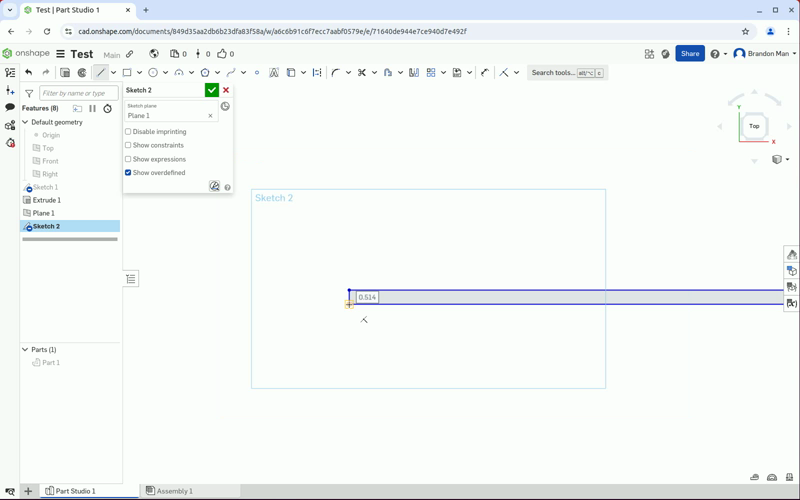
scroll(-6)
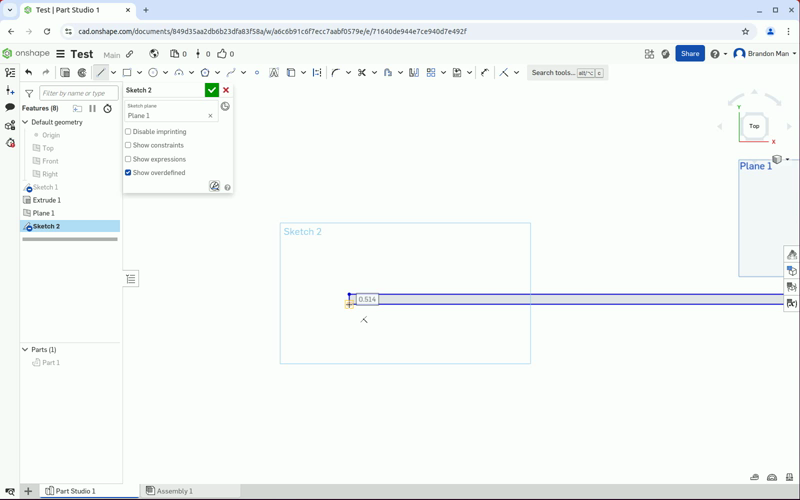
scroll(-6)
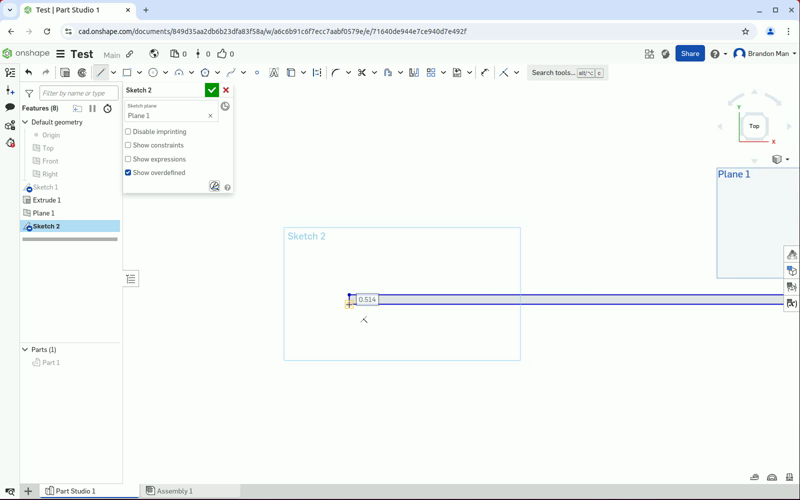
scroll(-6)
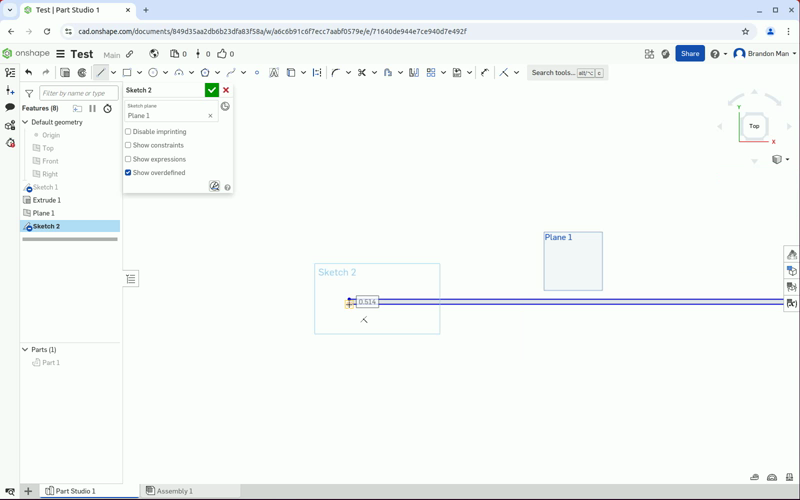
scroll(-6)
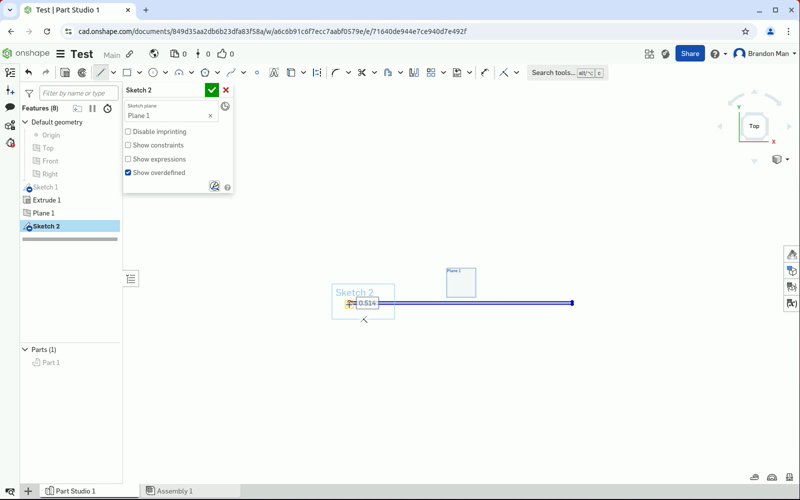
key(esc)
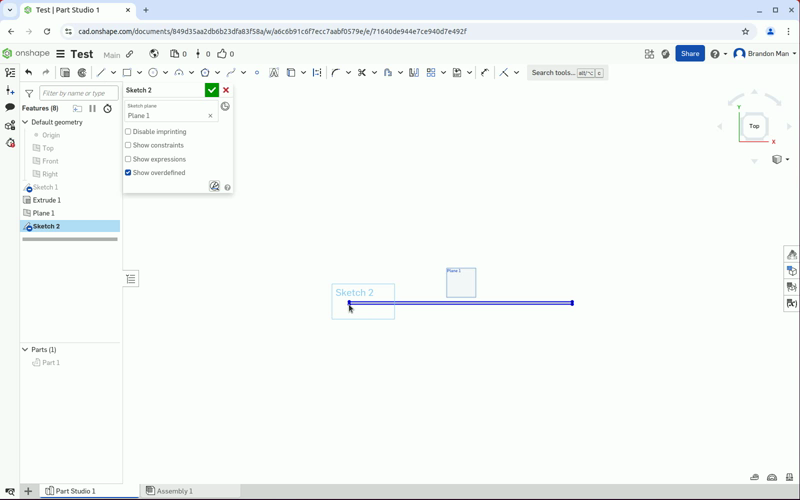
mouse_move(560, 302)
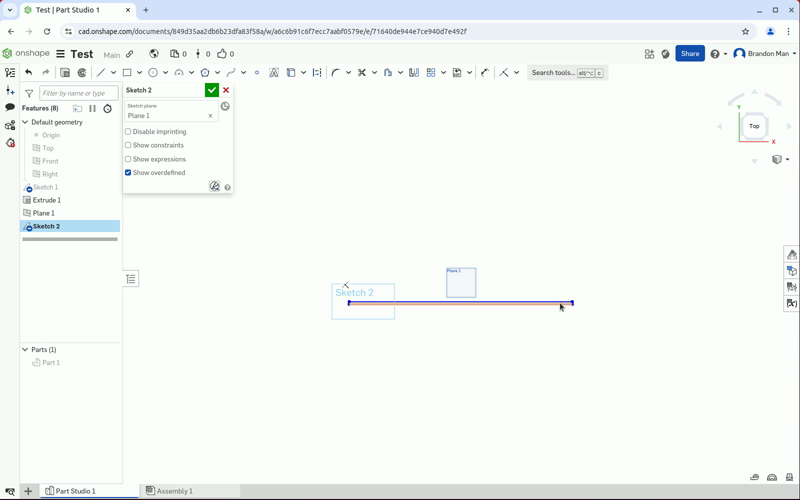
scroll(6)
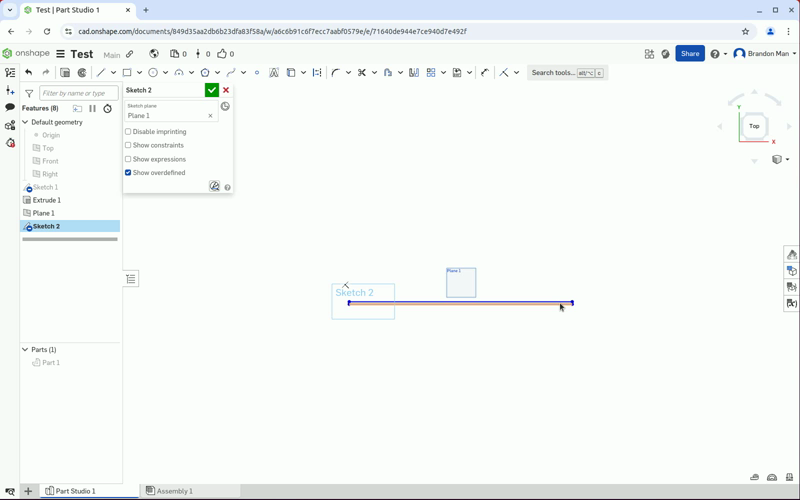
scroll(6)
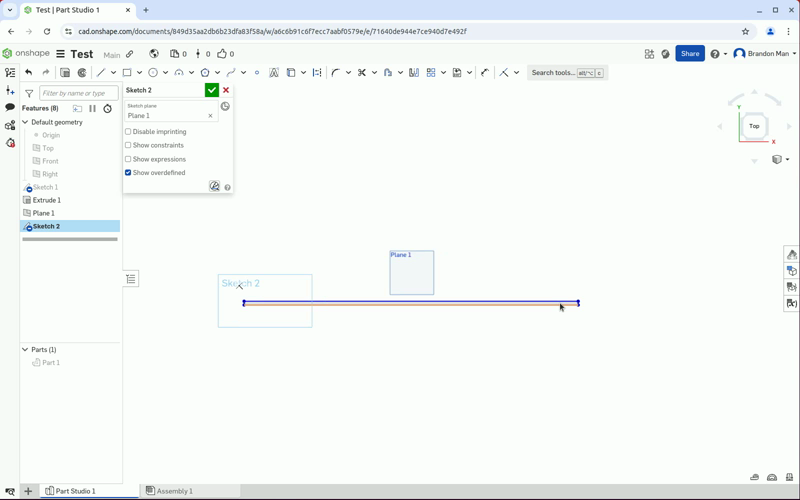
scroll(6)
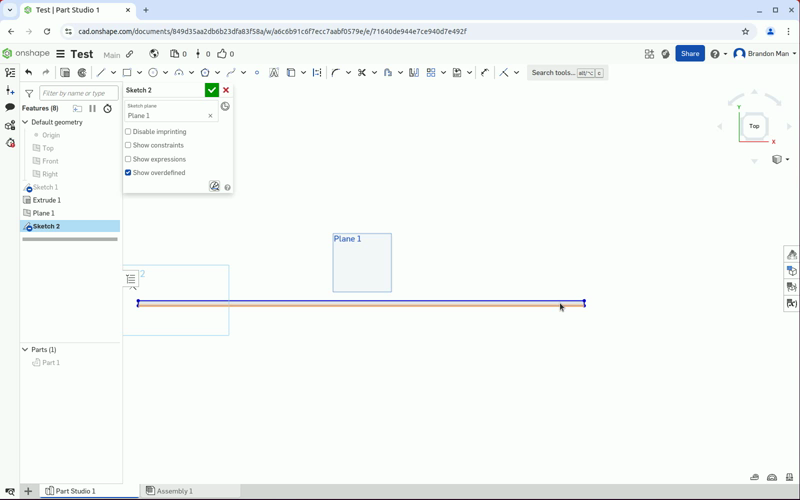
scroll(6)
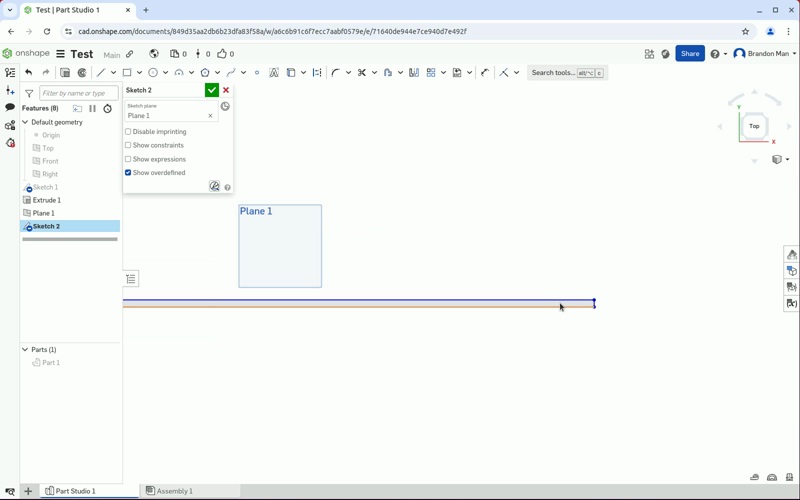
scroll(6)
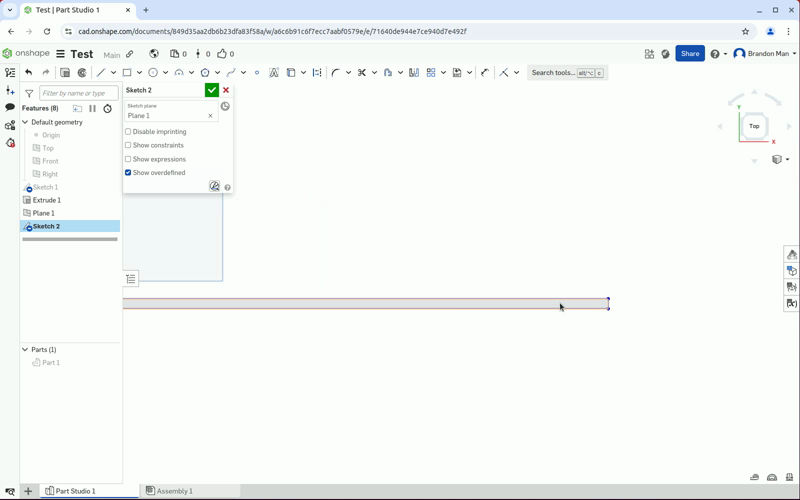
scroll(6)
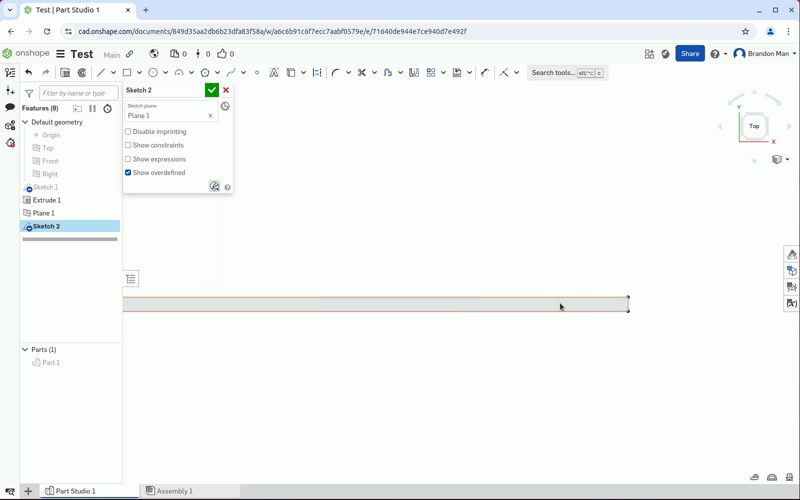
scroll(6)
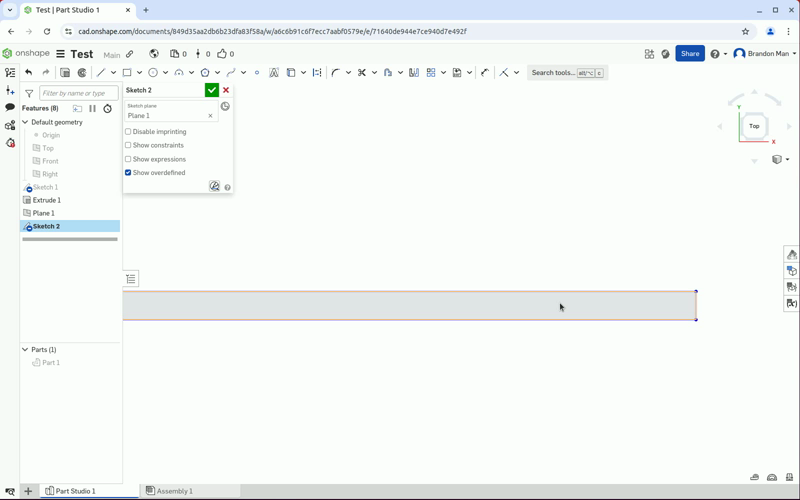
click(560, 302)
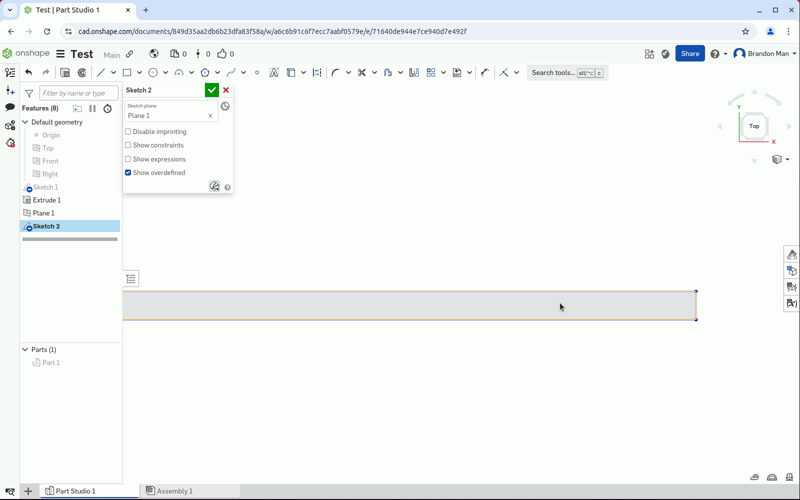
scroll(-6)
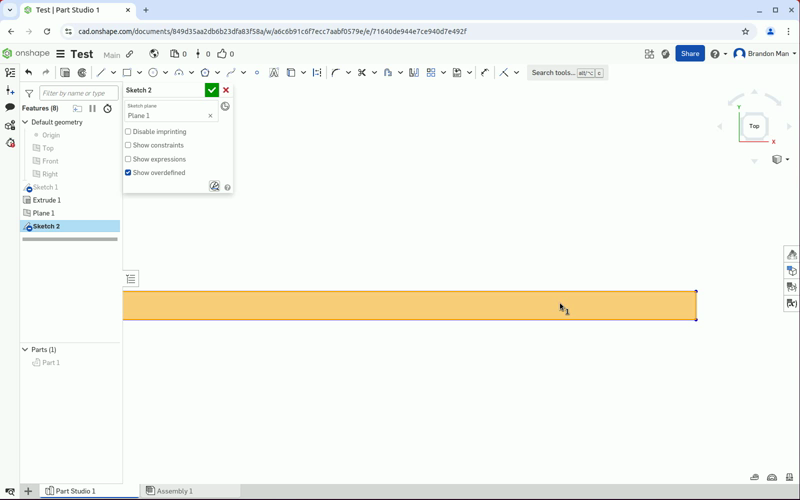
scroll(-6)
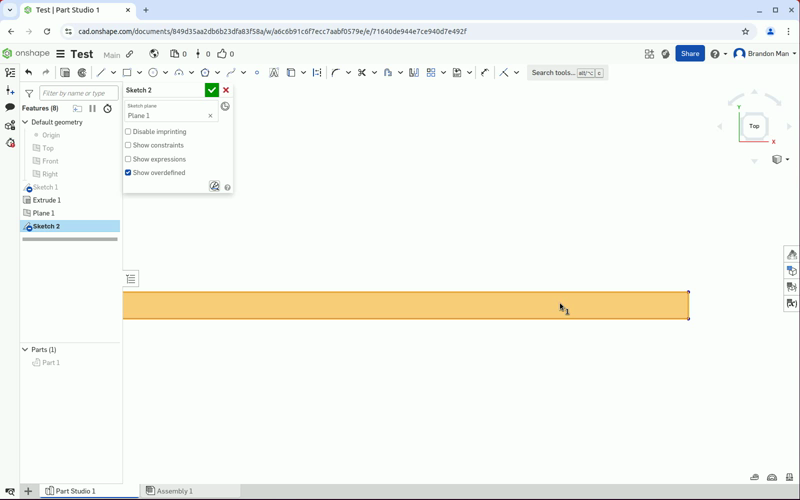
scroll(-6)
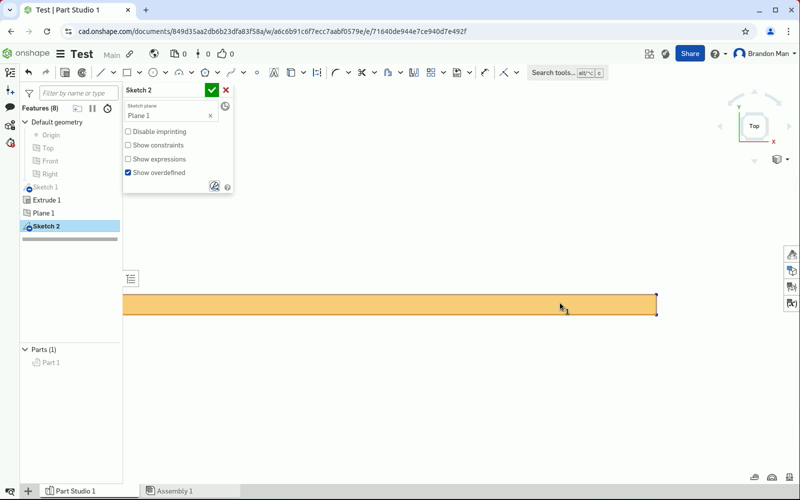
scroll(-6)
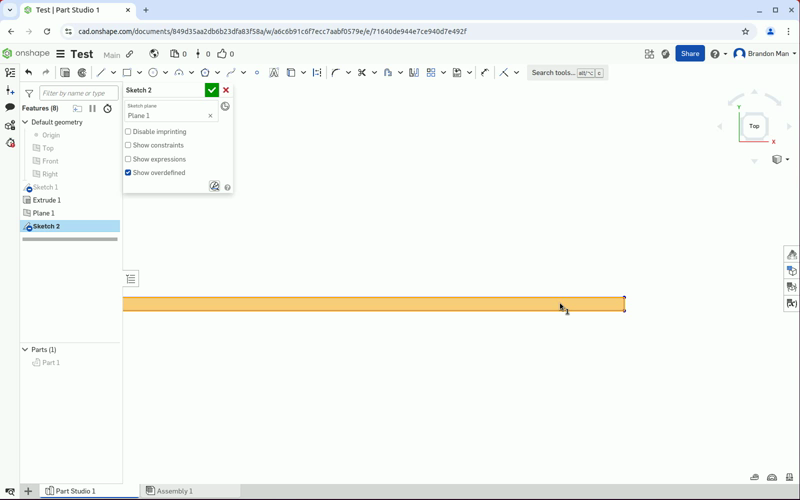
scroll(-6)
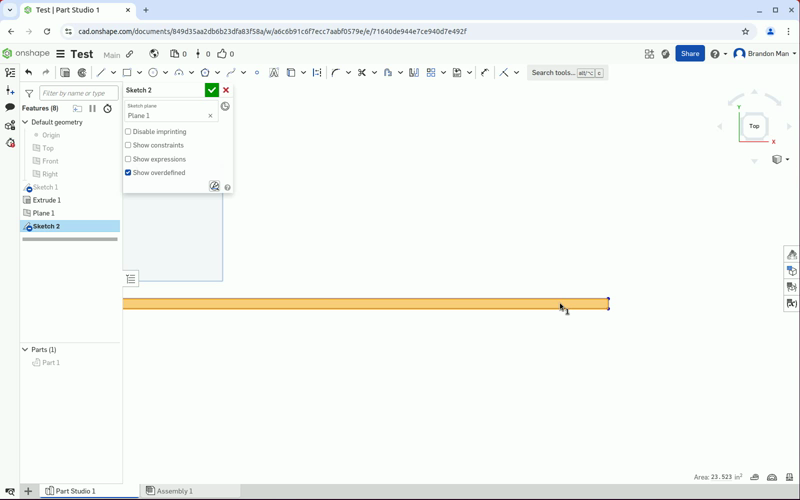
scroll(-6)
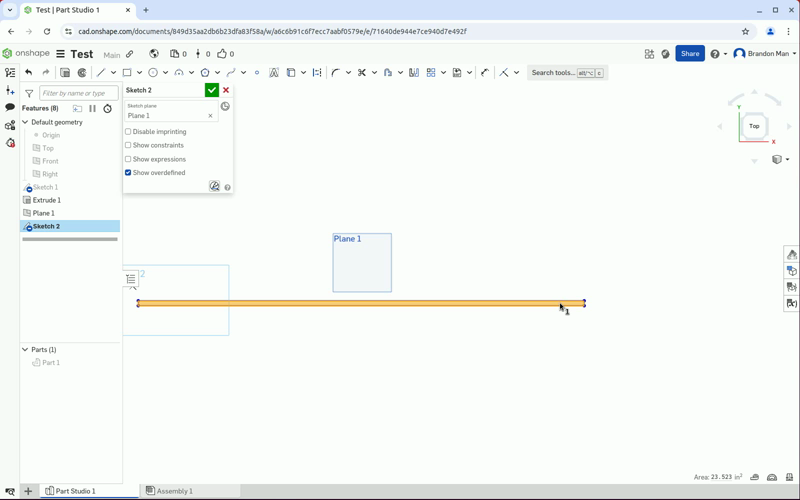
scroll(-6)
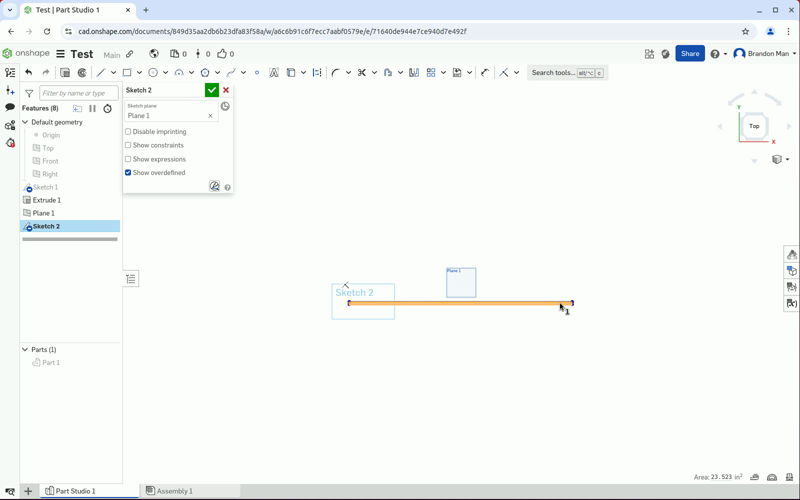
mouse_move(73, 352)
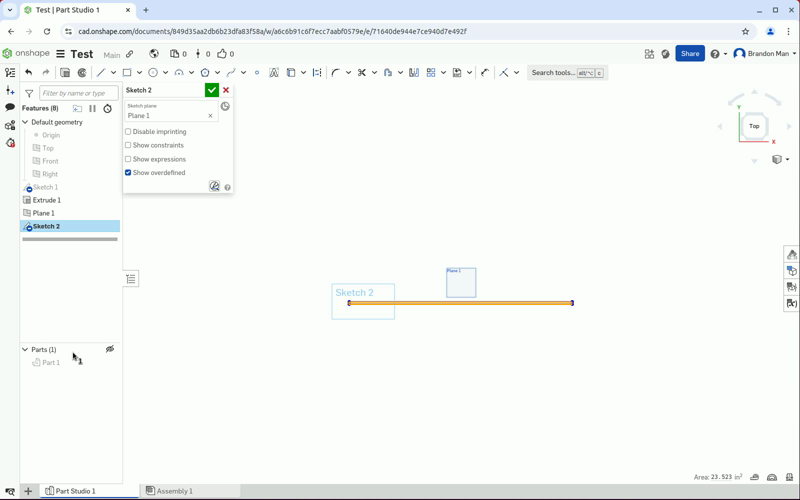
key(shift+y)
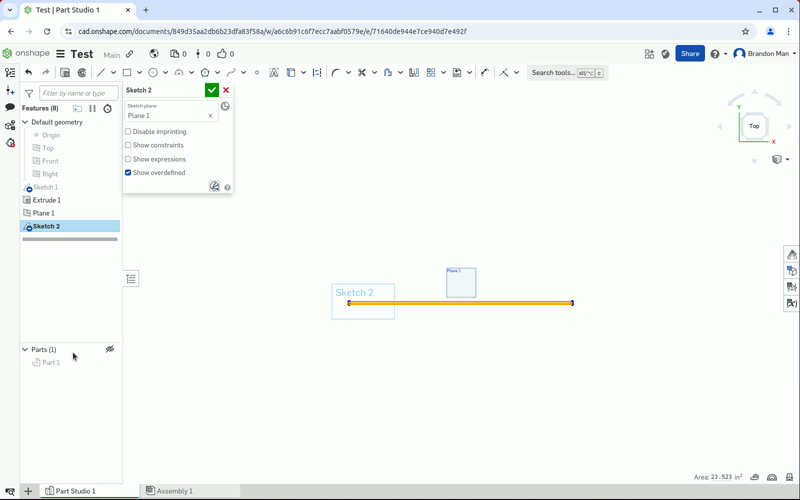
key(shift+e)
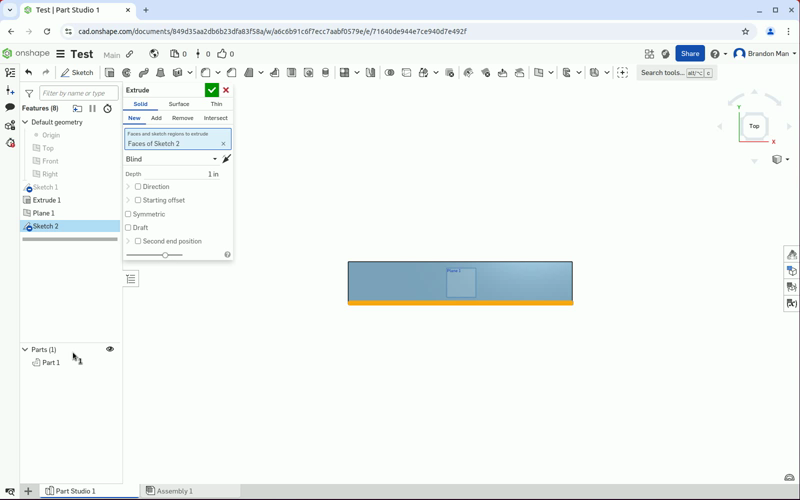
mouse_move(143, 106)
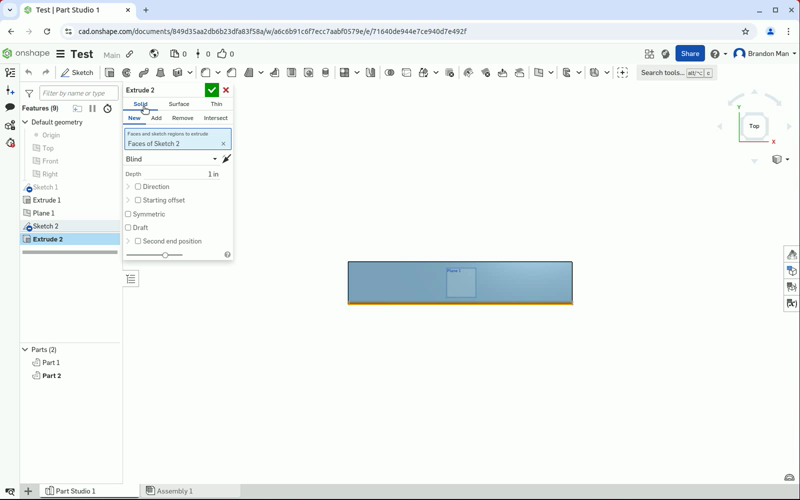
click(143, 106)
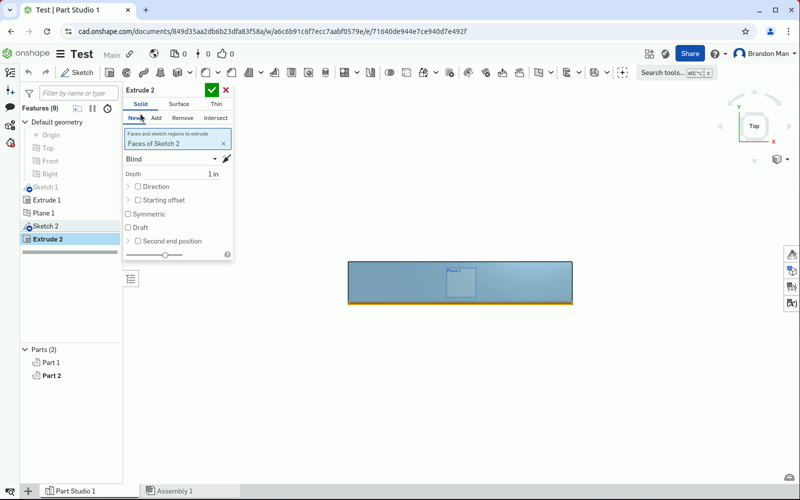
mouse_move(137, 120)
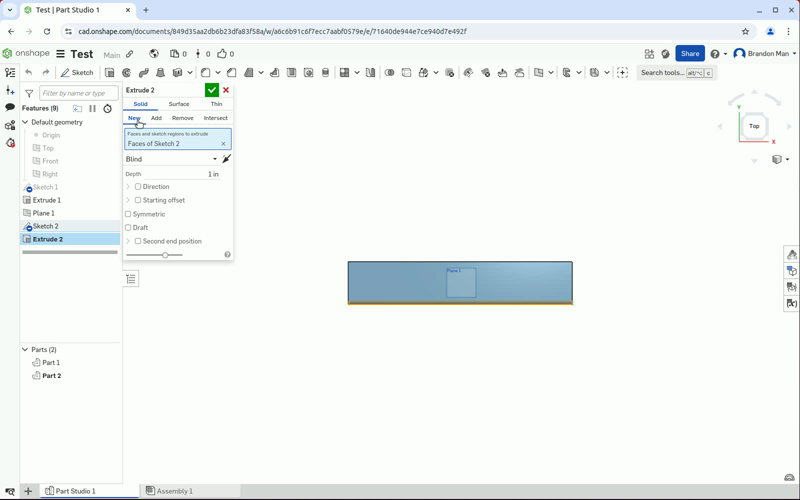
click(137, 120)
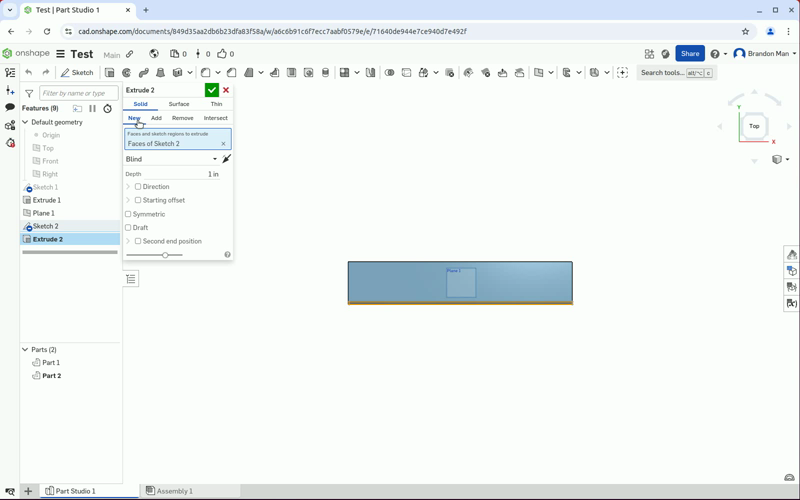
key(tab, 4)
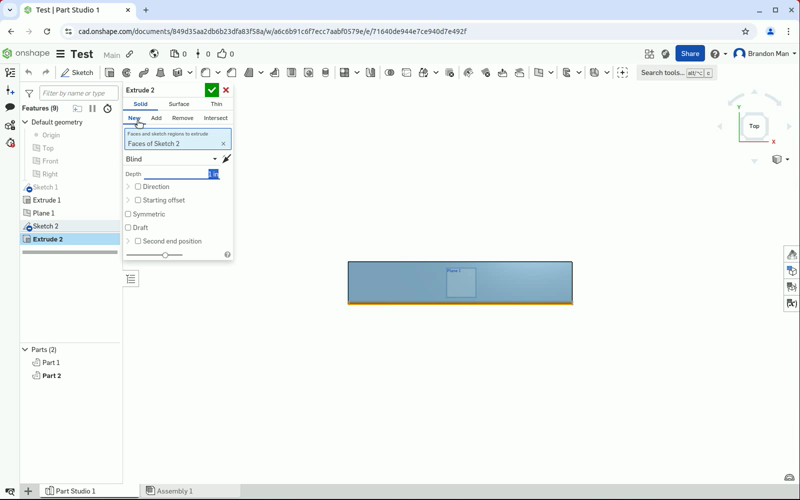
text(1.444)
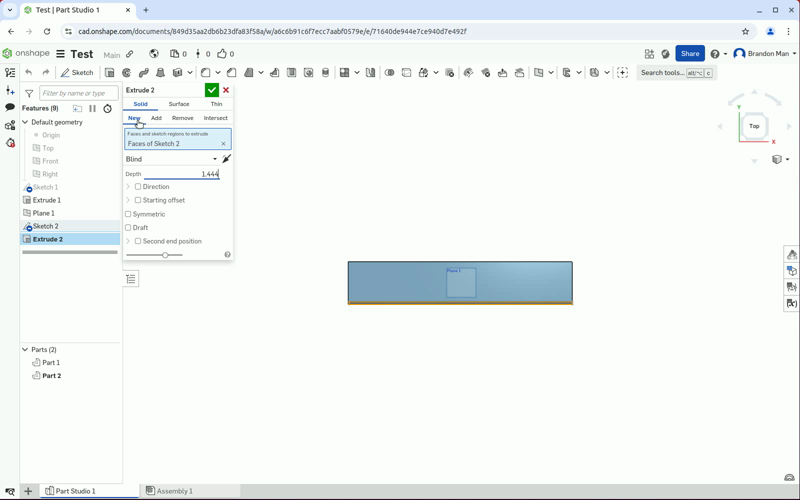
key(enter)
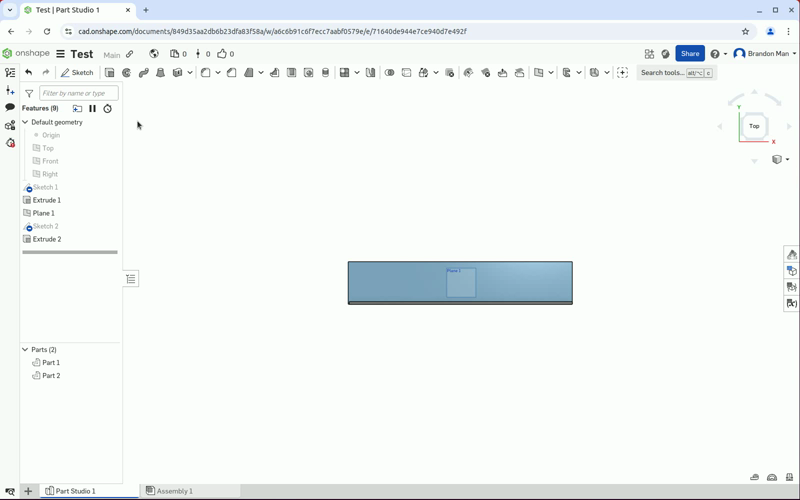
key(shift+h)
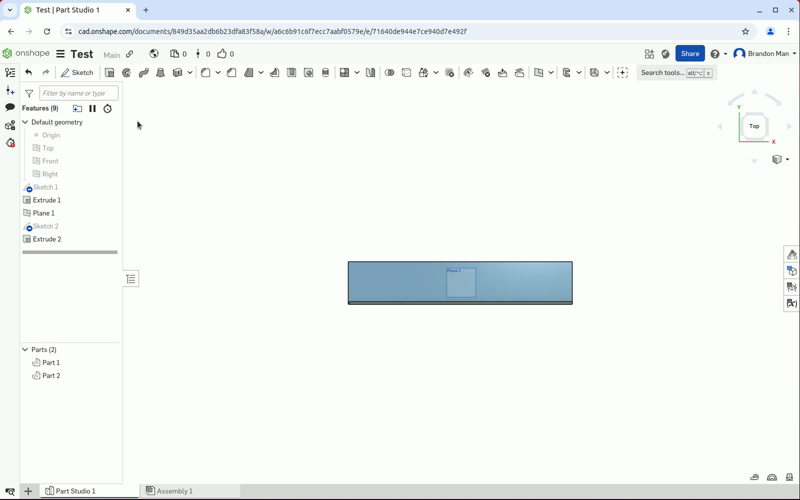
key(shift+h)
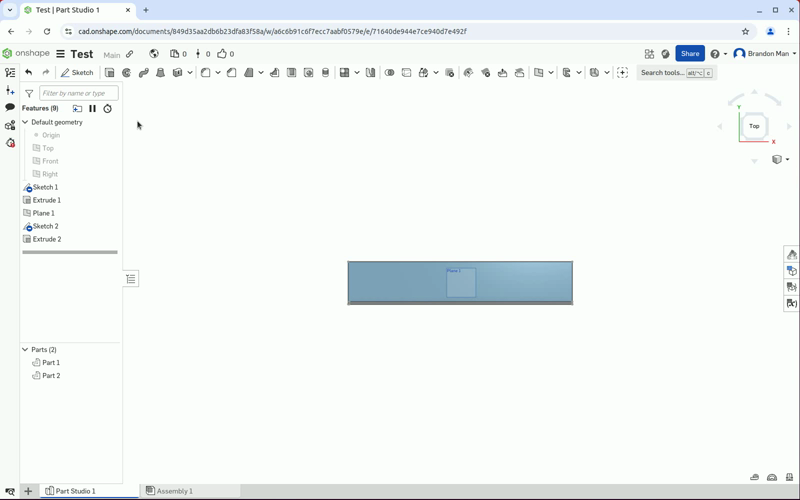
key(shift+7)
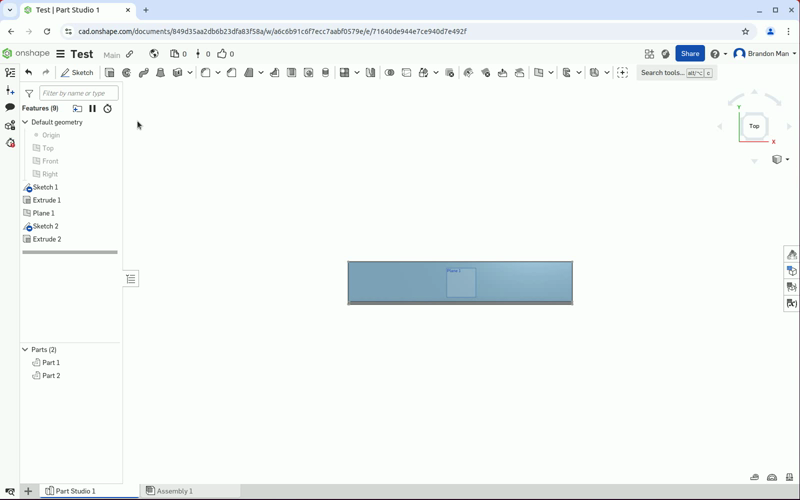
key(up, 3)
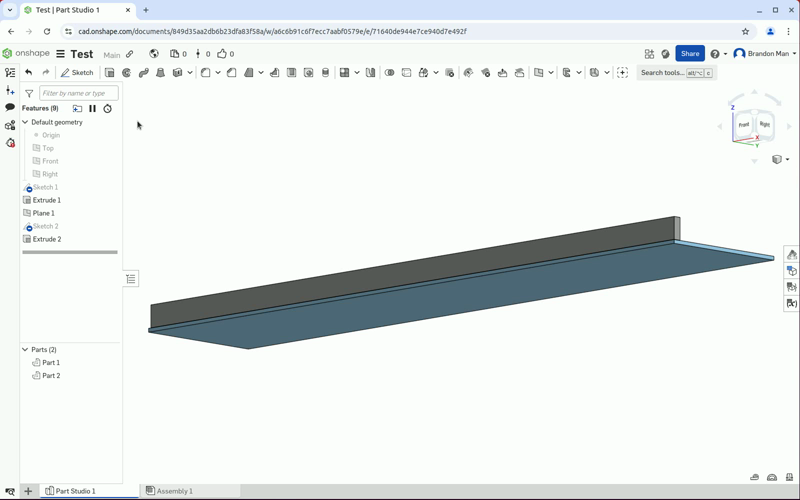
key(left, 3)
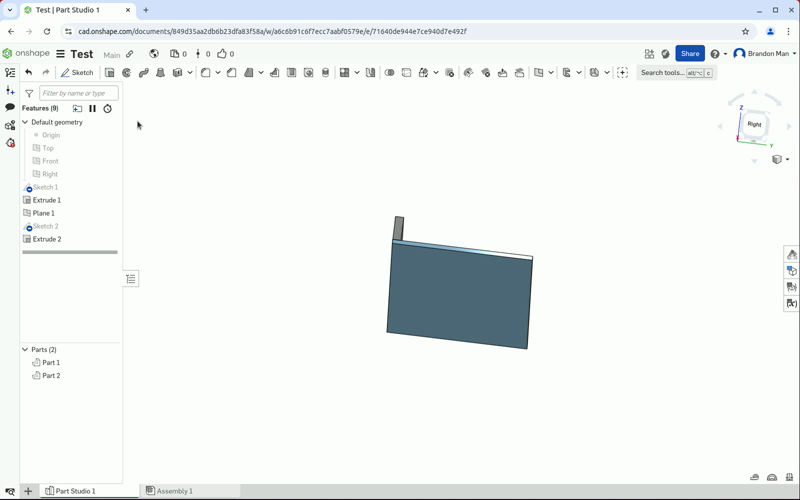
key(right, 3)
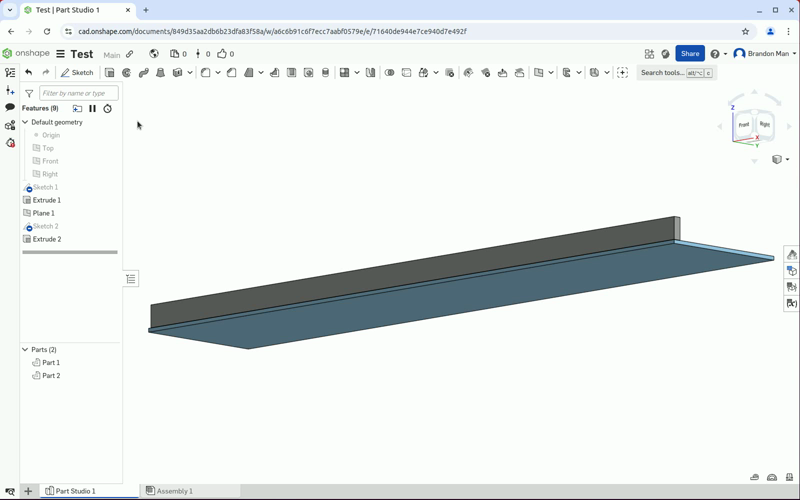
key(down, 3)
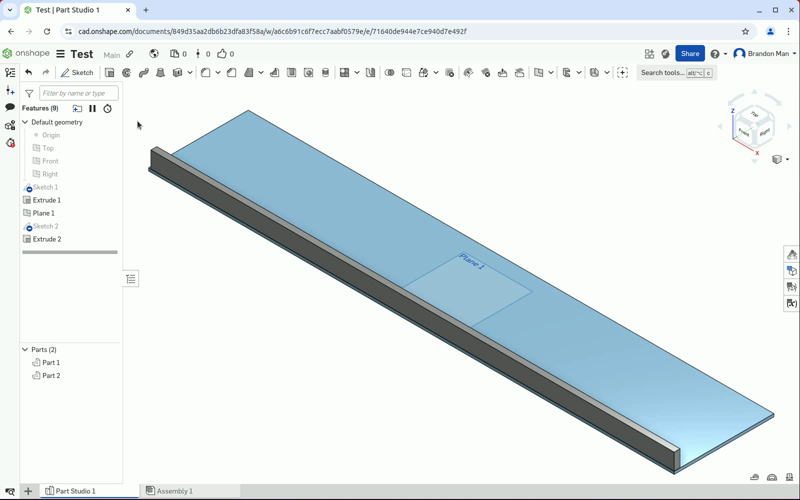
mouse_move(73, 189)
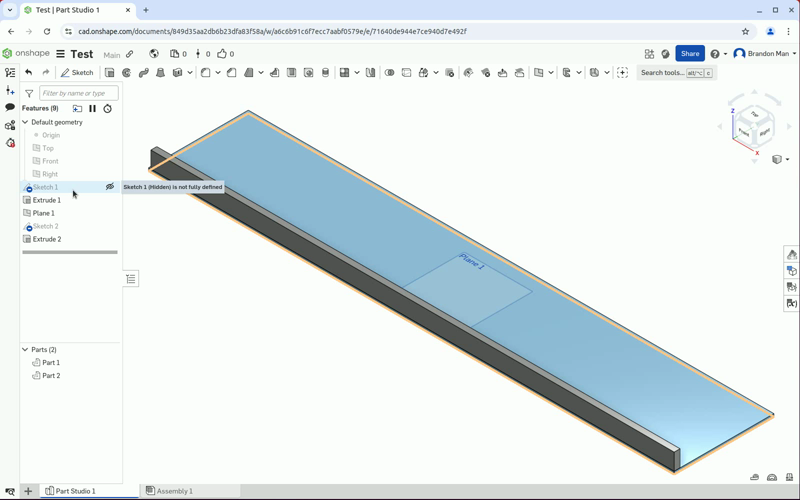
click(73, 189)